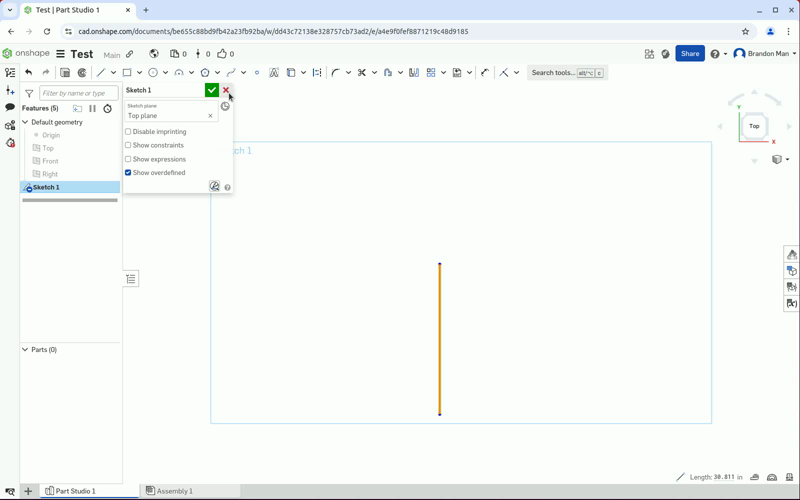
key(shift+h)
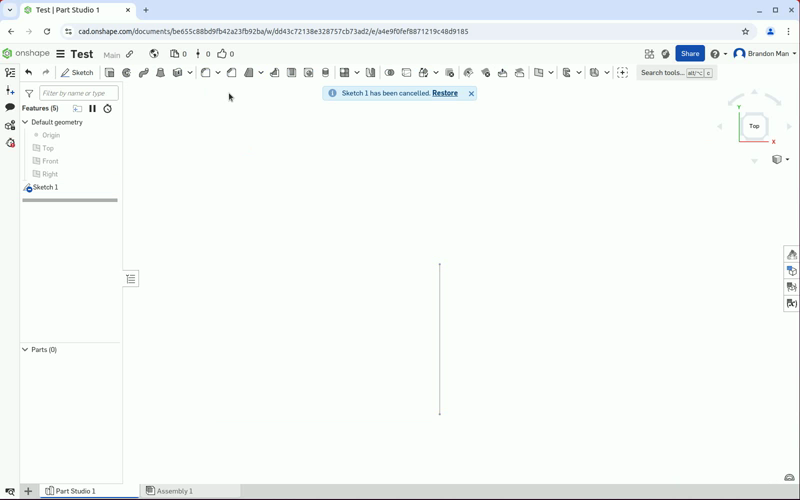
key(shift+s)
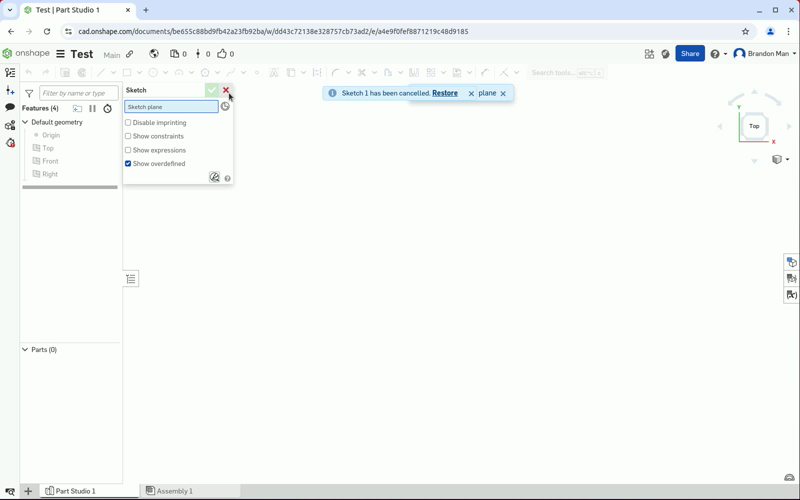
mouse_move(73, 150)
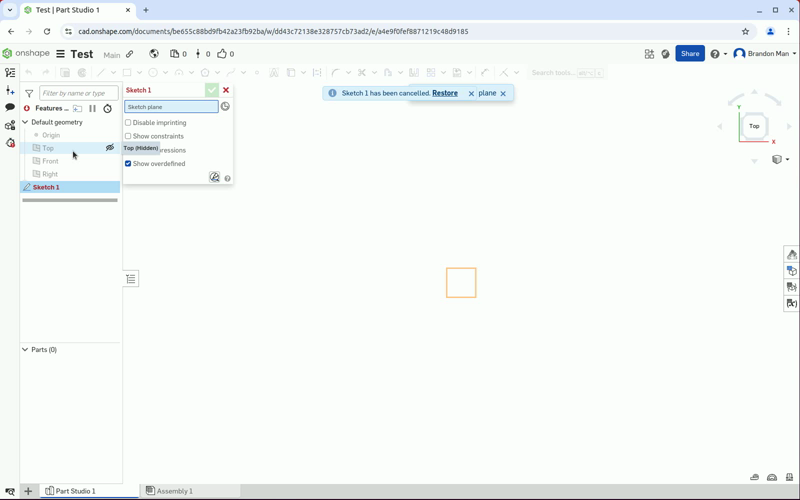
click(73, 150)
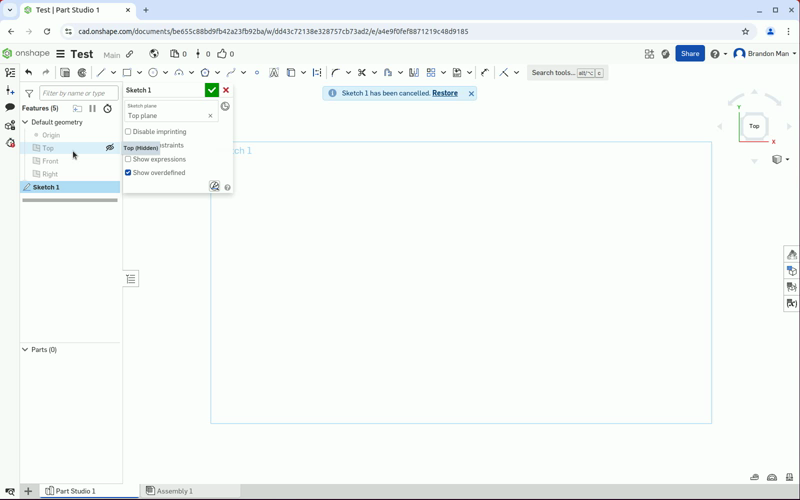
mouse_move(73, 352)
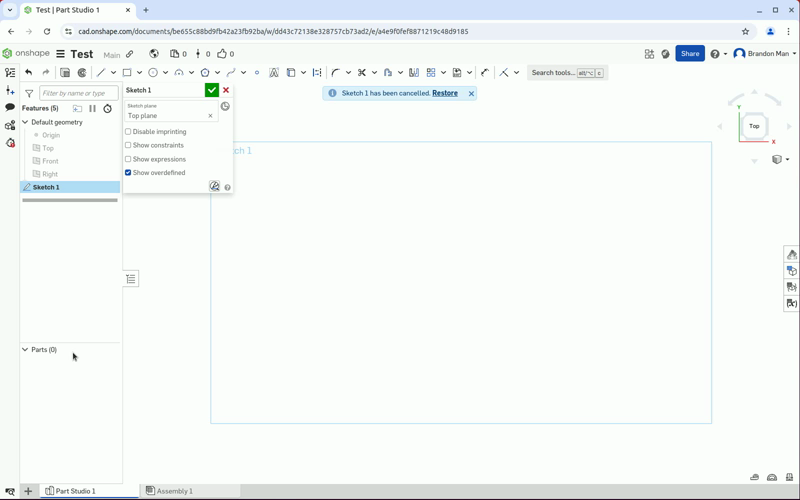
key(y)
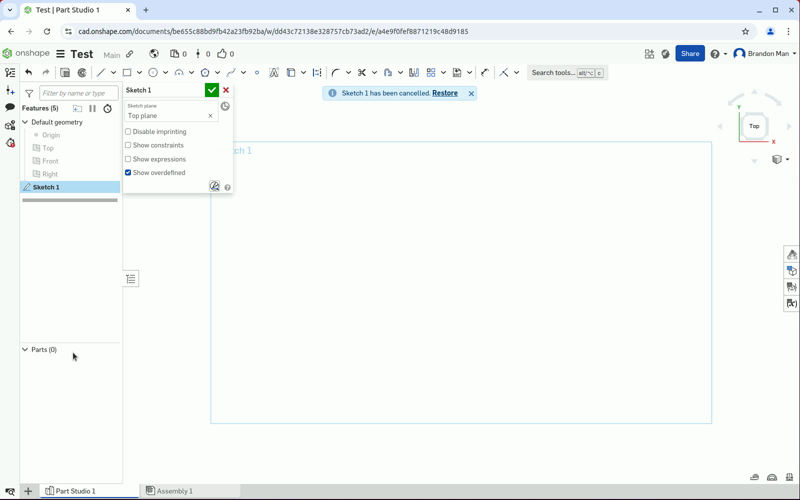
key(l)
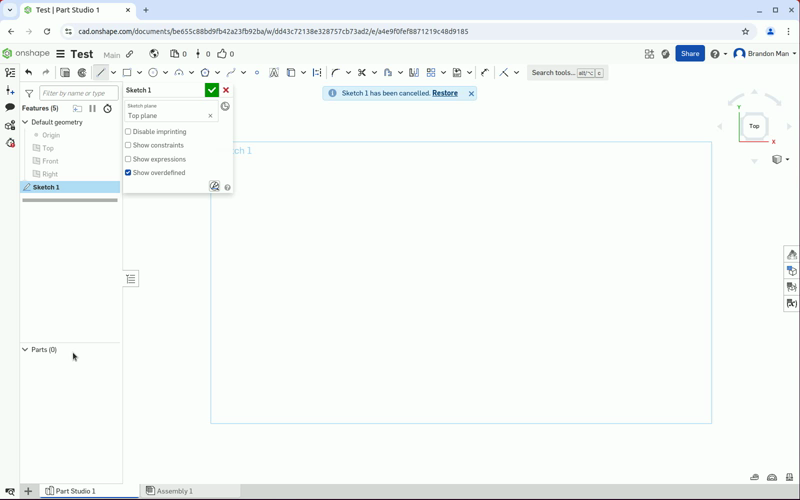
key_down(shift)
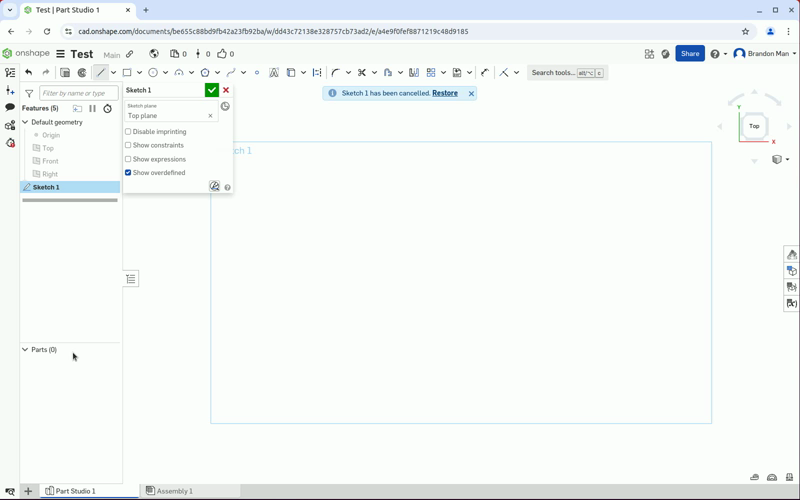
mouse_move(348, 351)
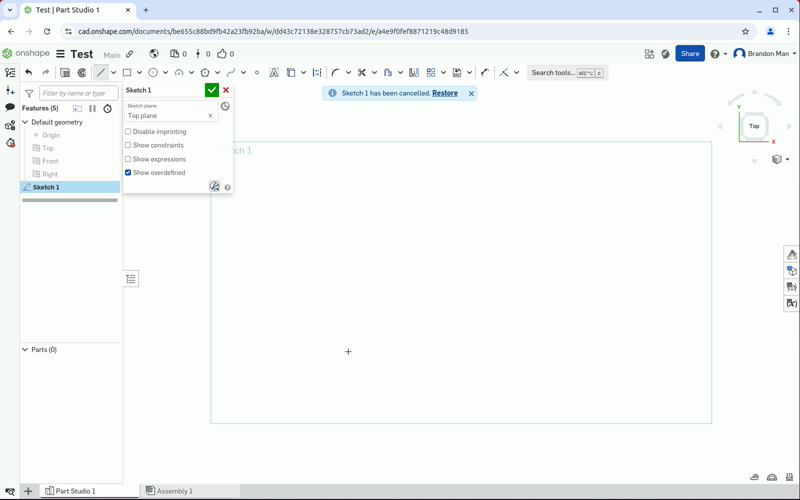
click(348, 351)
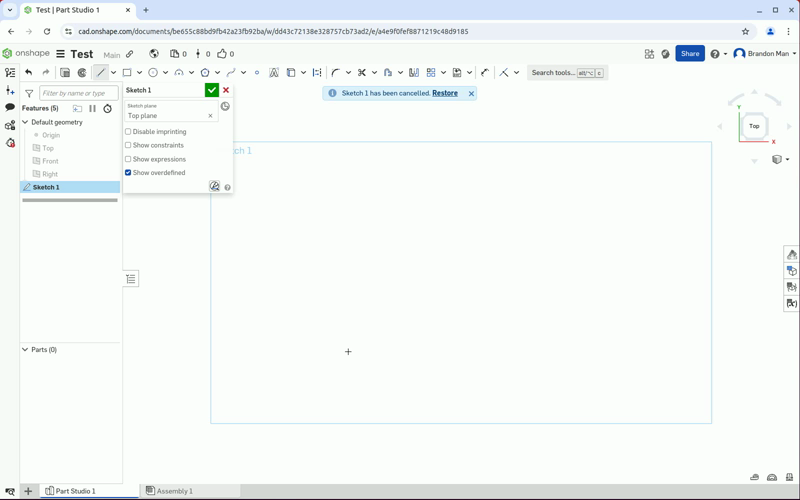
key_up(shift)
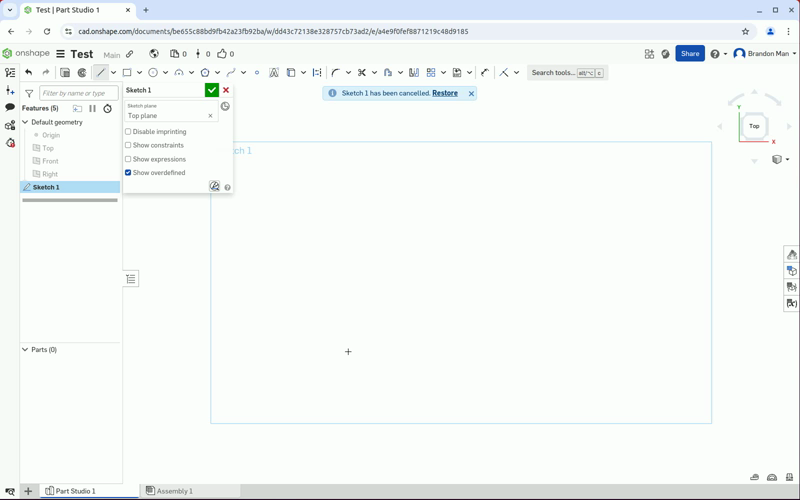
key_down(shift)
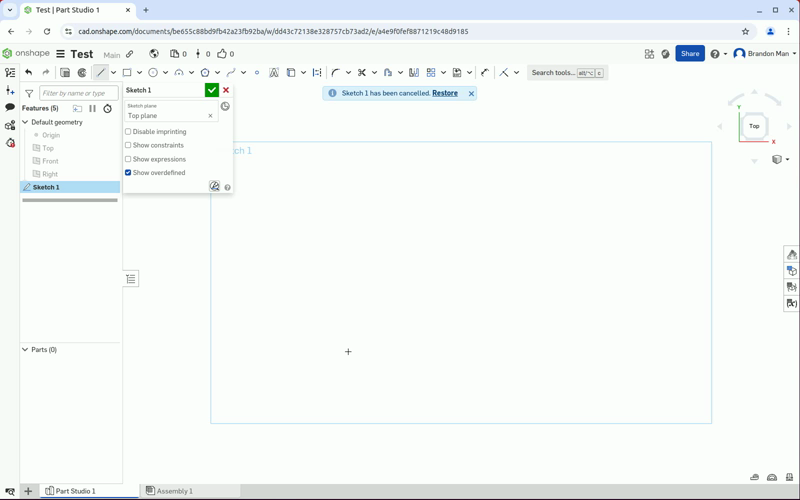
mouse_move(572, 351)
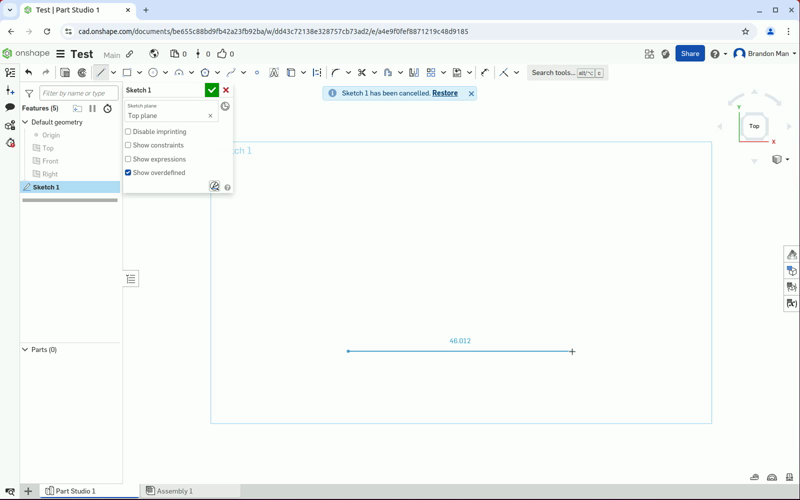
click(572, 351)
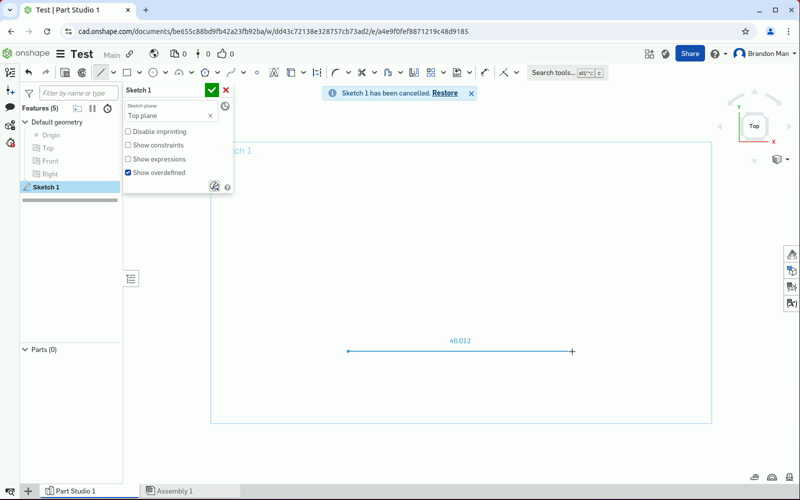
key_up(shift)
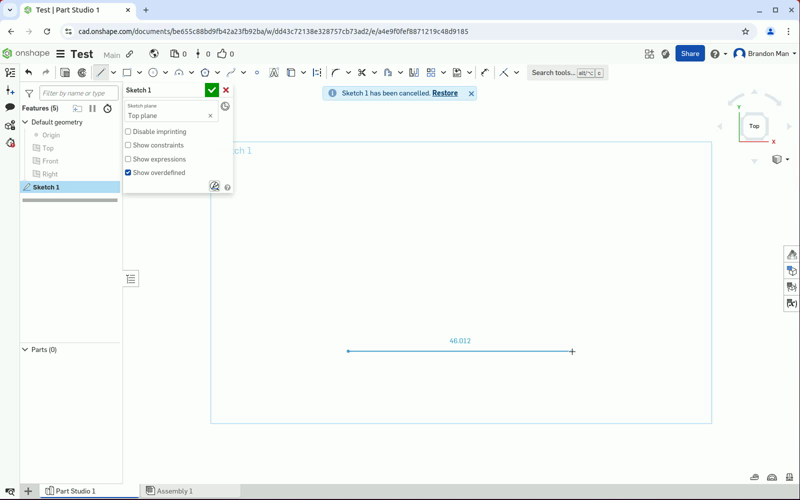
key_down(shift)
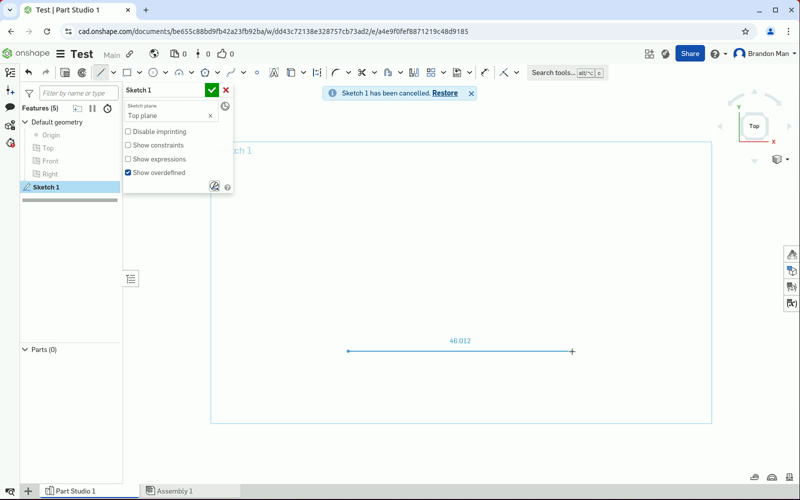
mouse_move(572, 216)
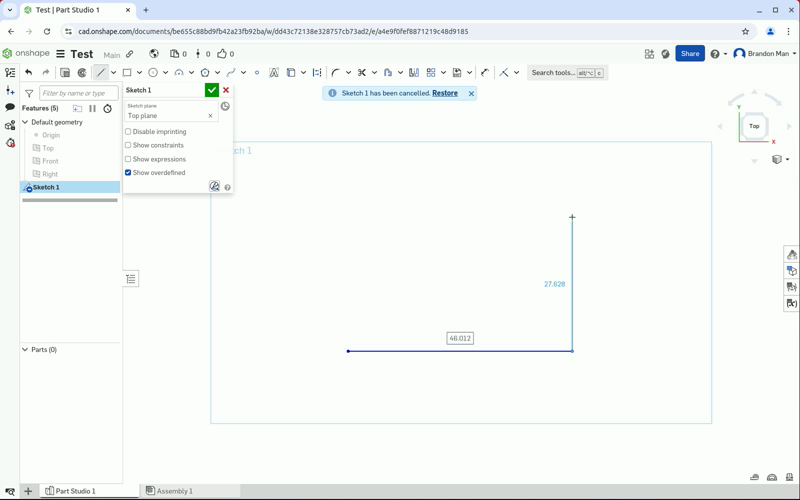
click(572, 216)
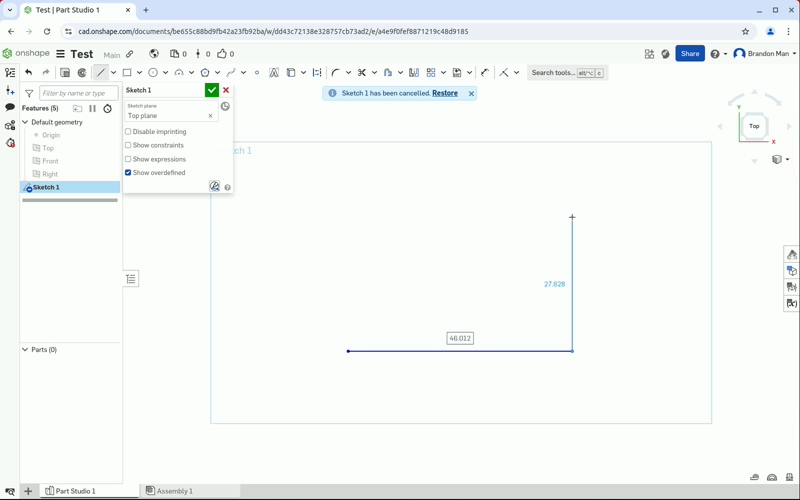
key_up(shift)
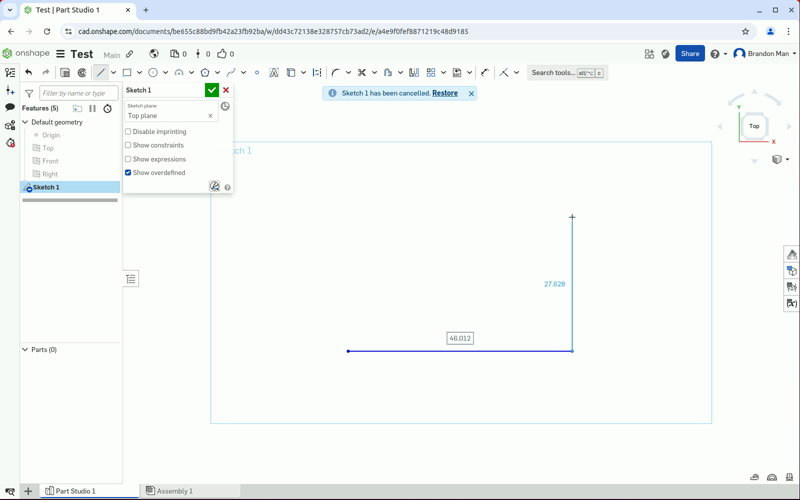
key_down(shift)
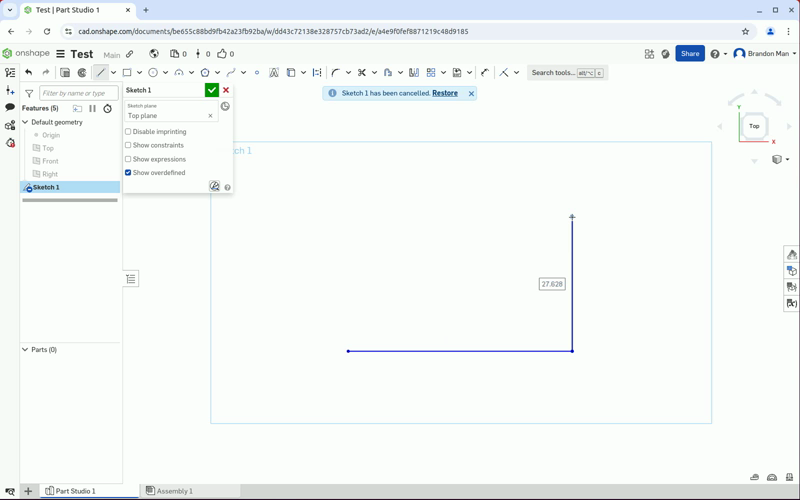
mouse_move(348, 216)
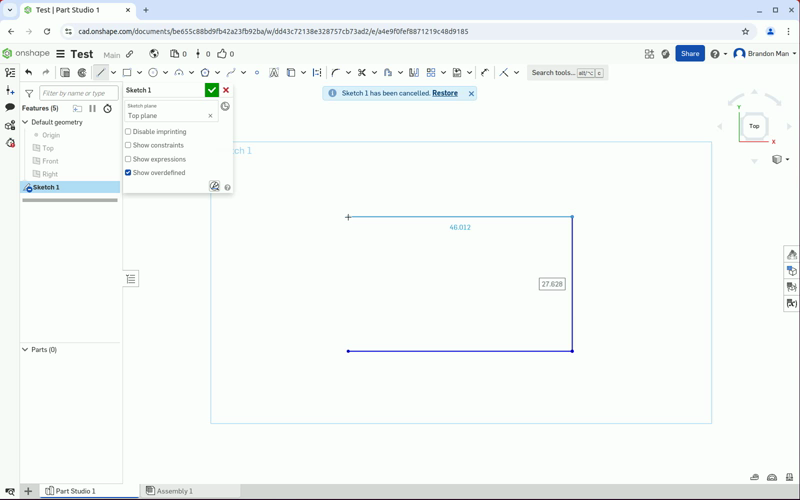
click(348, 216)
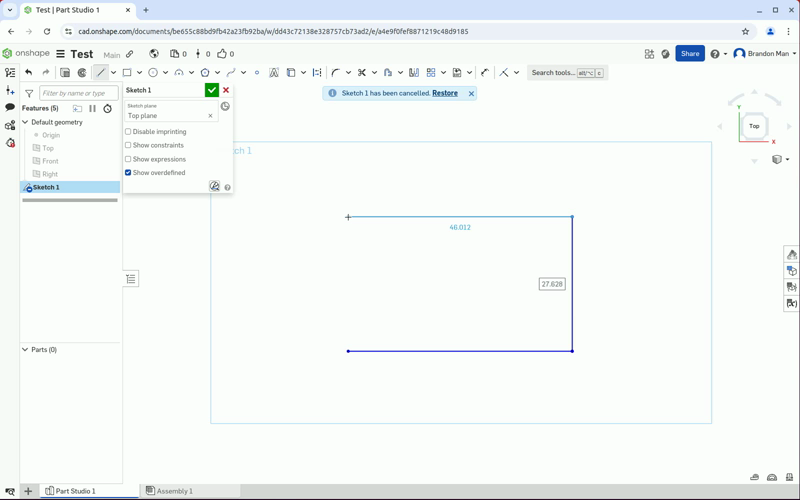
key_up(shift)
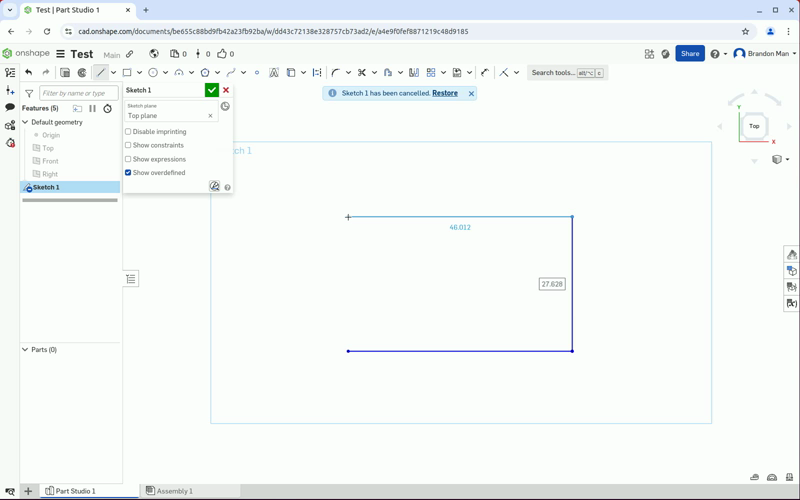
key_down(shift)
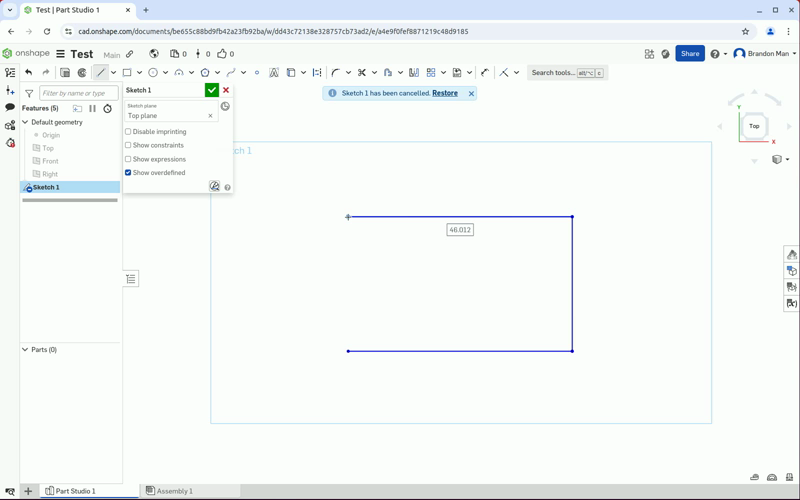
mouse_move(348, 351)
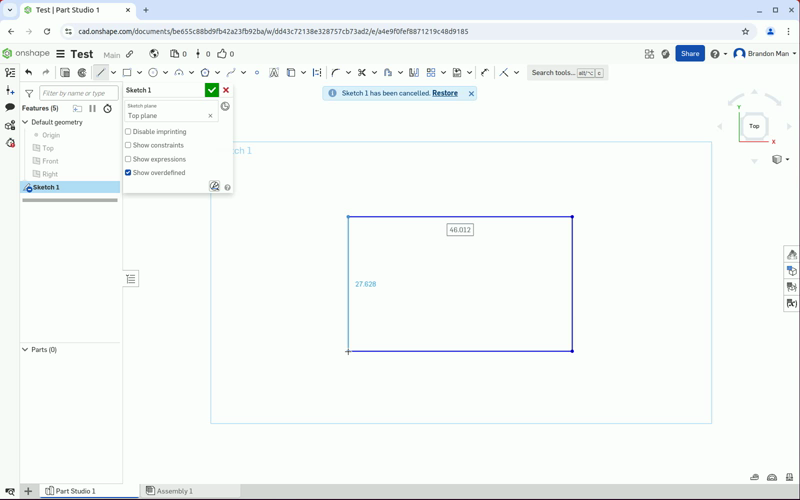
key_up(shift)
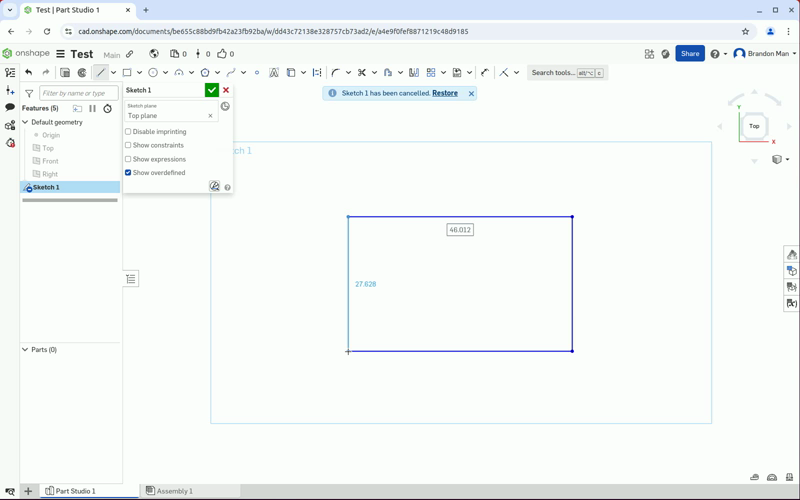
click(348, 351)
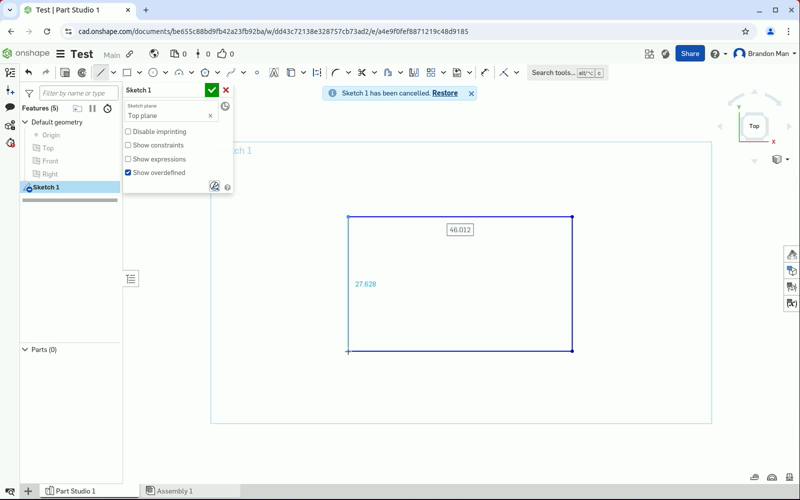
key(esc)
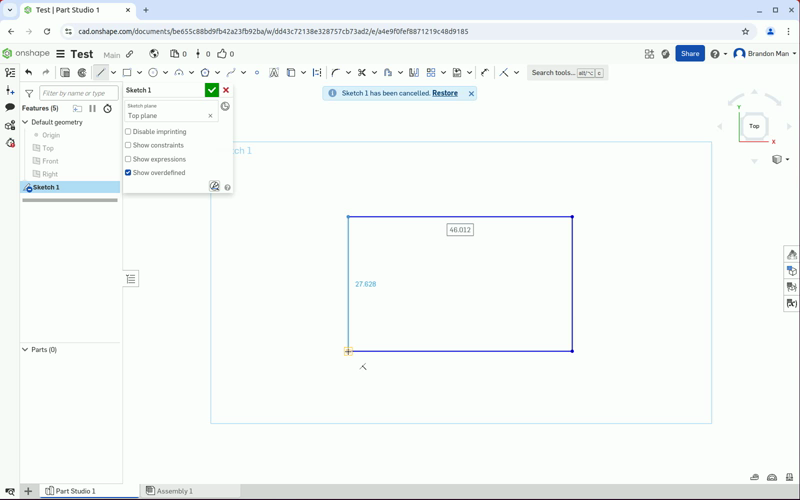
mouse_move(513, 284)
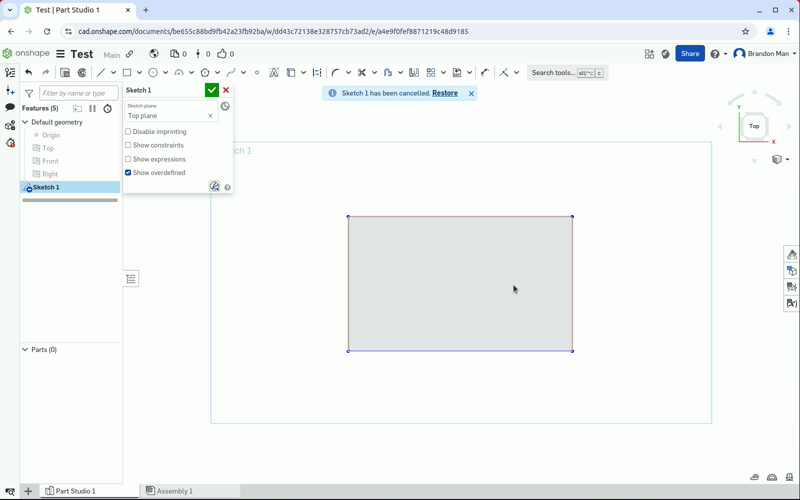
click(513, 284)
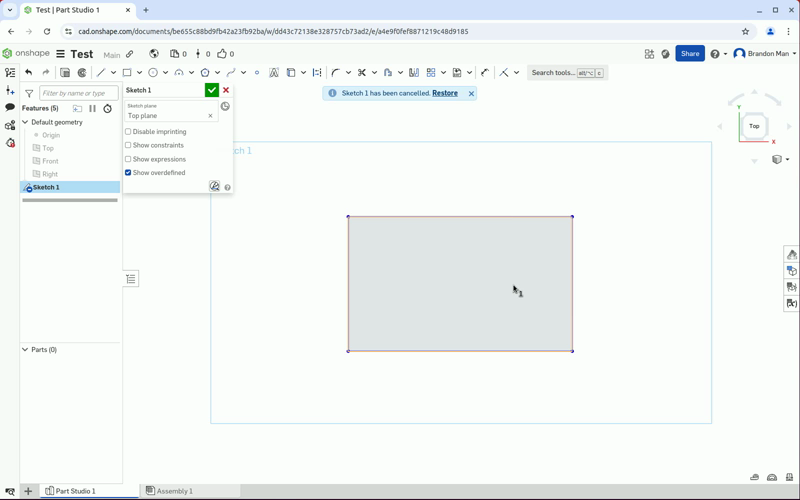
mouse_move(73, 352)
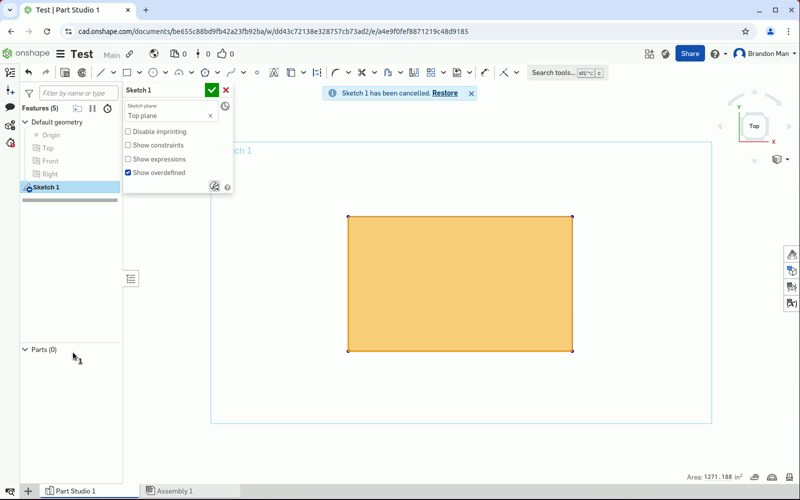
key(shift+y)
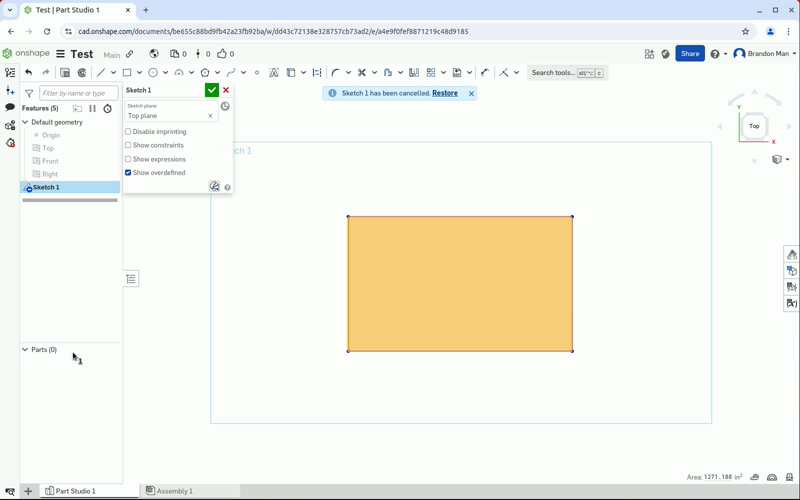
key(shift+e)
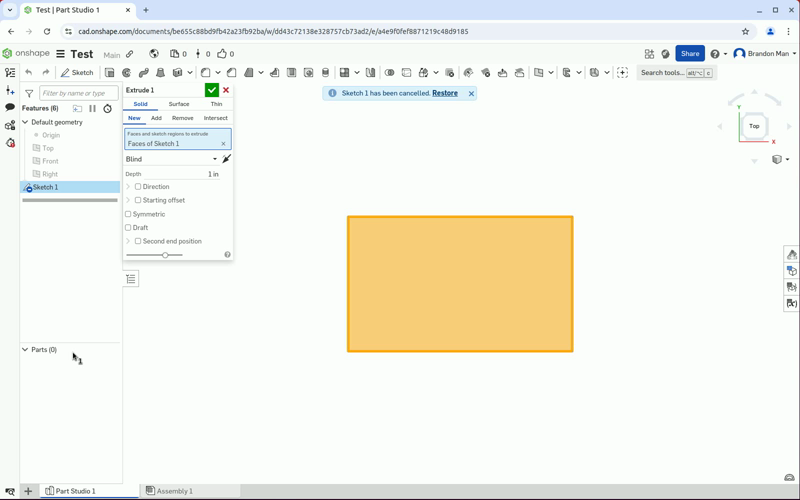
mouse_move(143, 106)
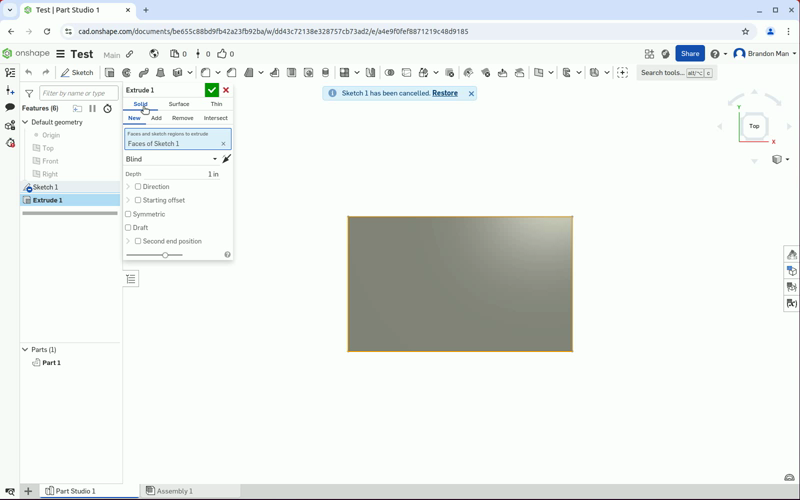
click(143, 106)
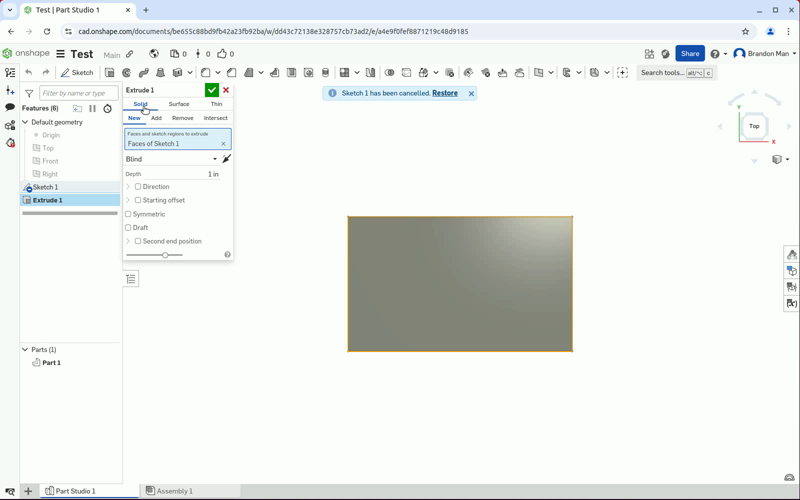
mouse_move(137, 120)
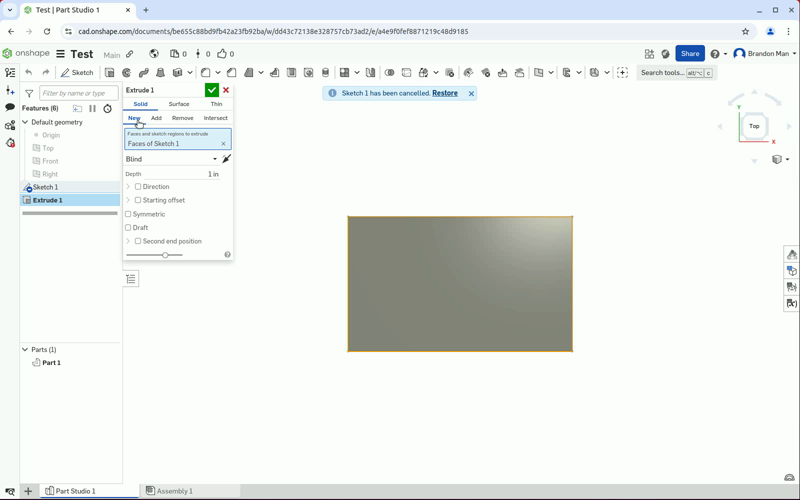
click(137, 120)
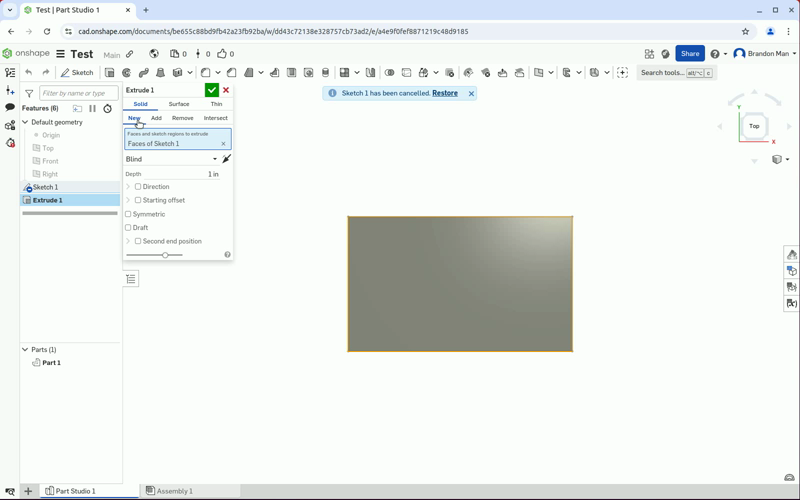
key(tab, 4)
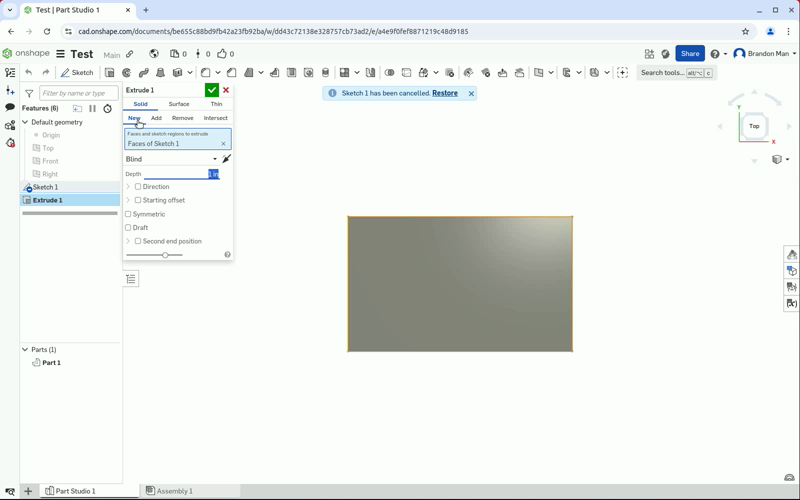
text(4.814)
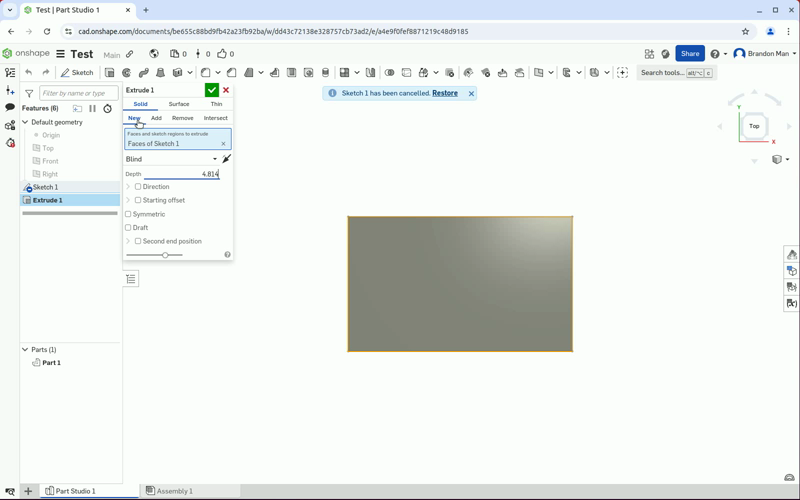
key(enter)
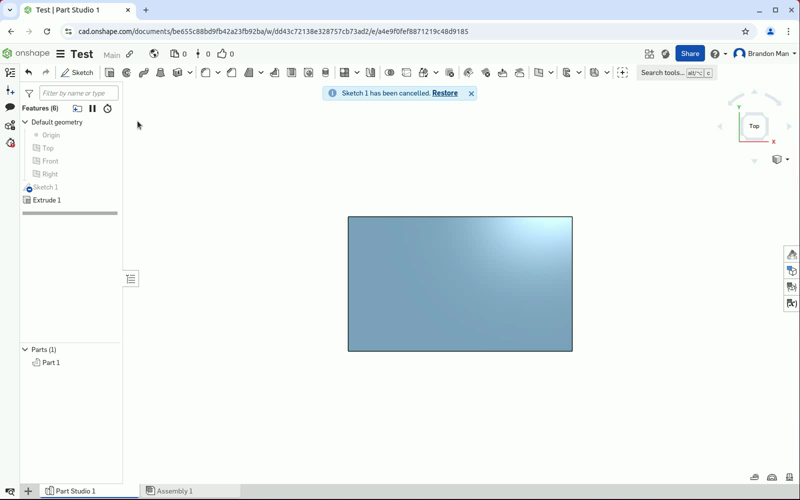
key(shift+h)
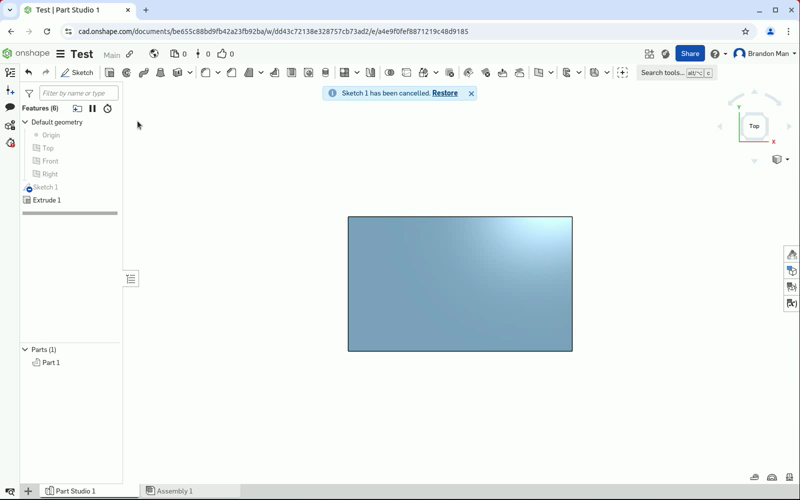
key(shift+h)
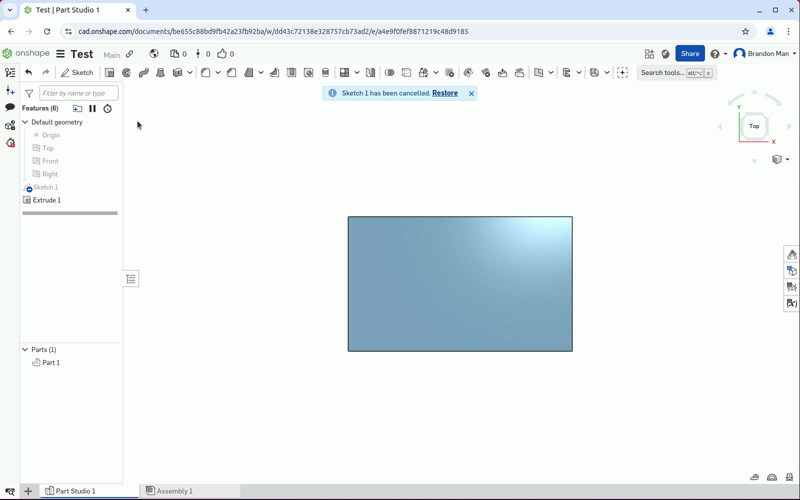
mouse_move(73, 189)
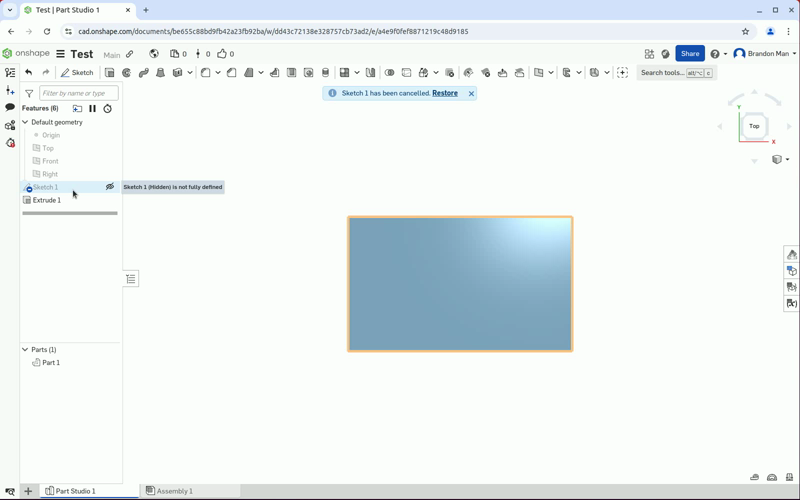
click(73, 189)
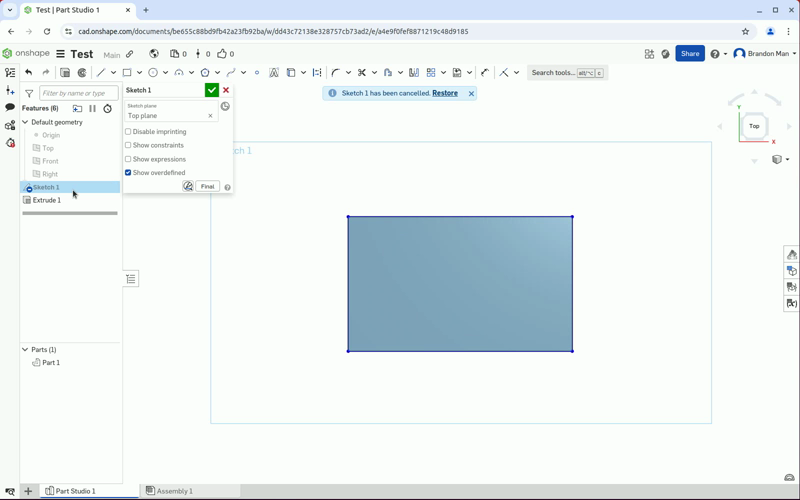
mouse_move(229, 92)
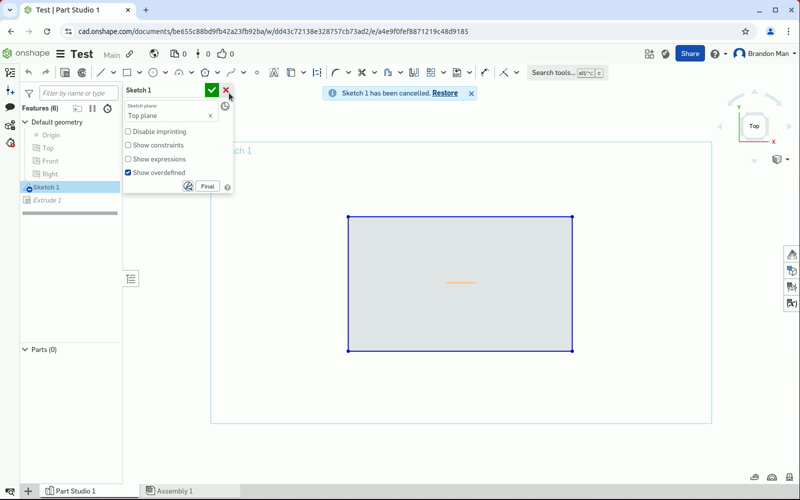
click(229, 92)
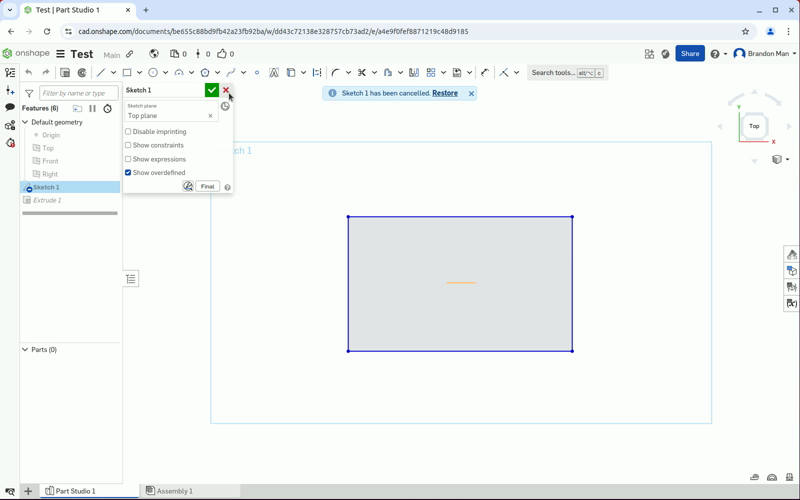
key(shift+s)
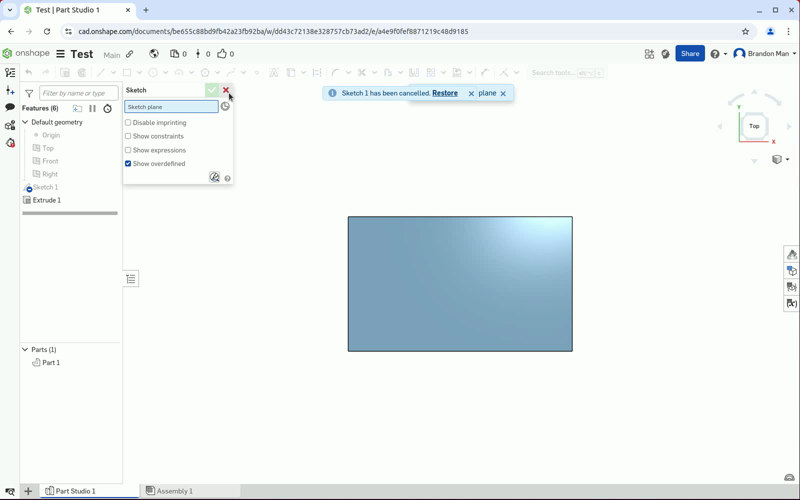
mouse_move(73, 150)
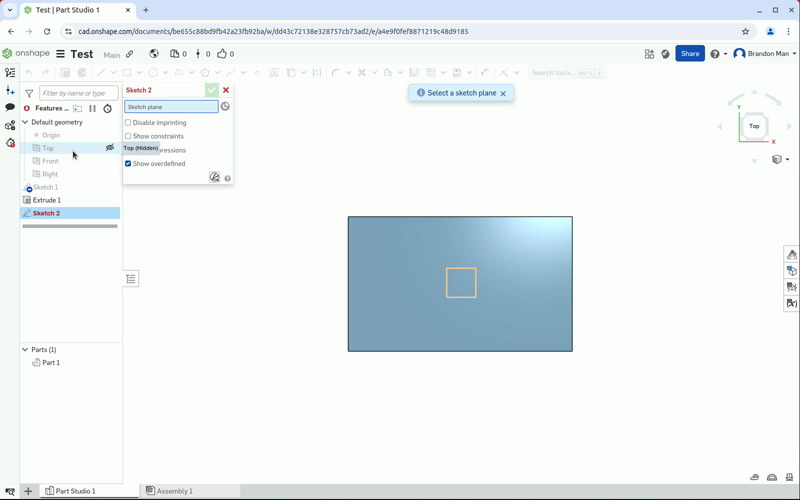
click(73, 150)
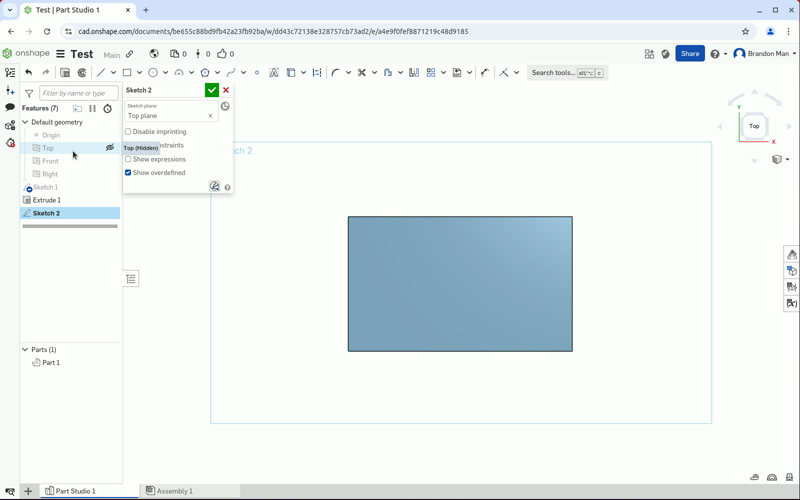
mouse_move(73, 352)
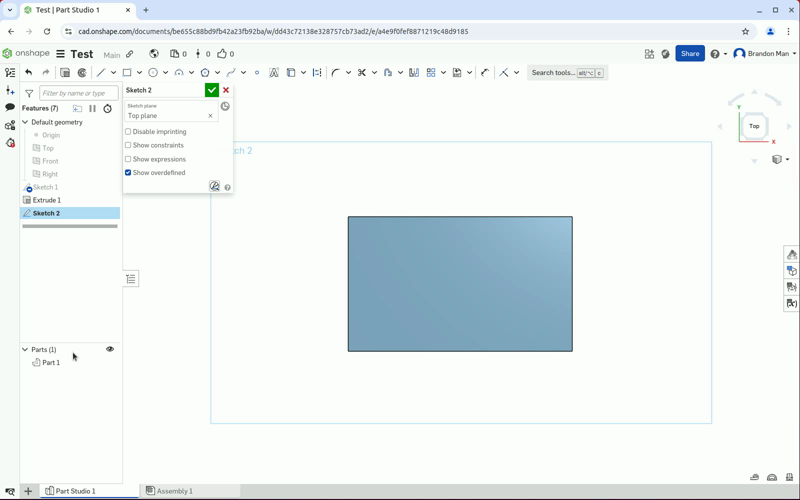
key(y)
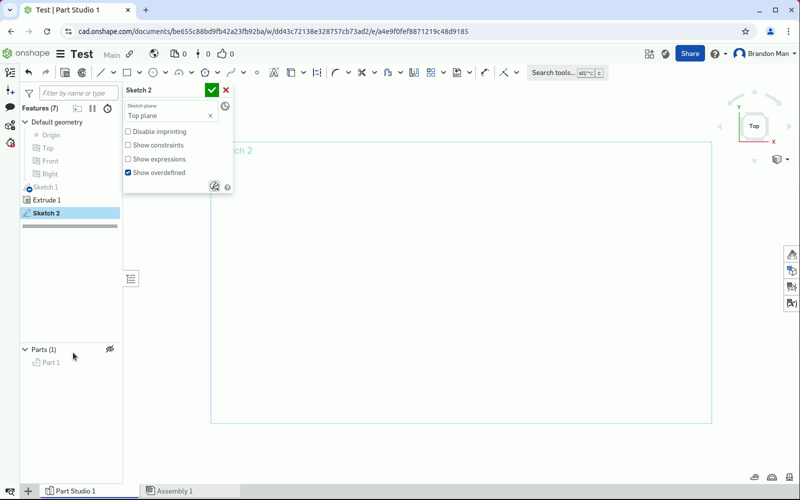
key(l)
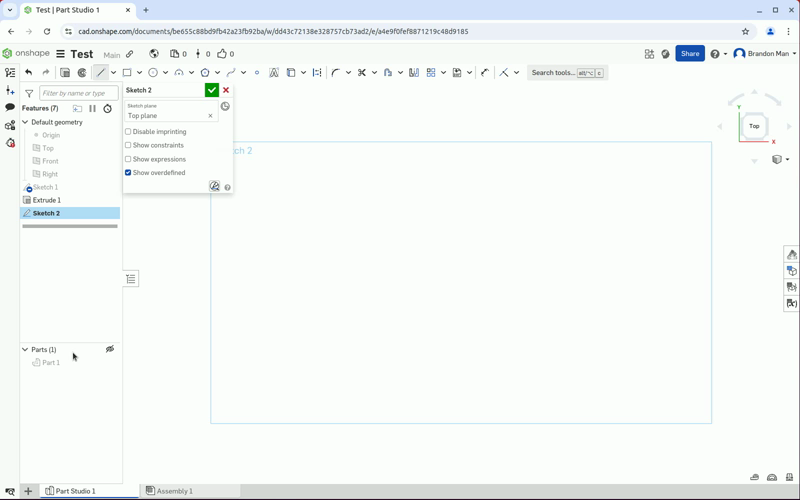
key_down(shift)
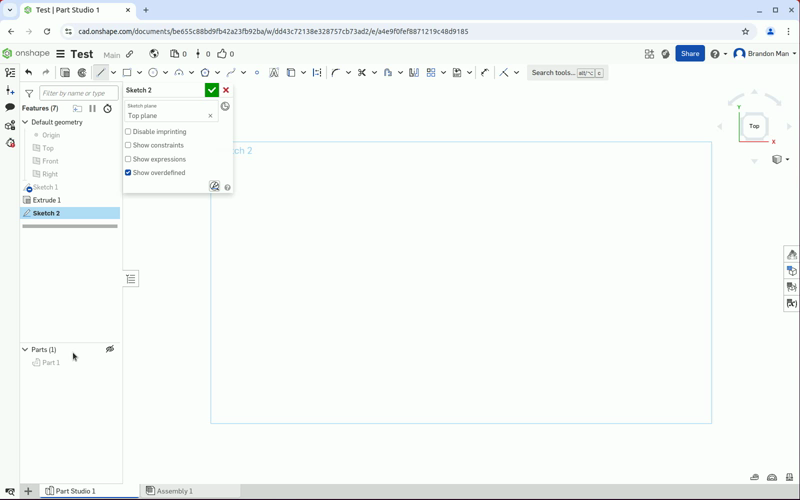
mouse_move(370, 349)
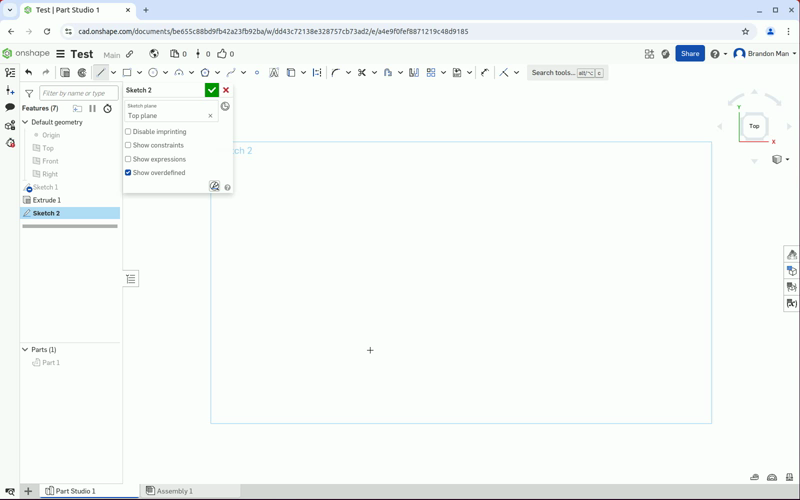
click(370, 349)
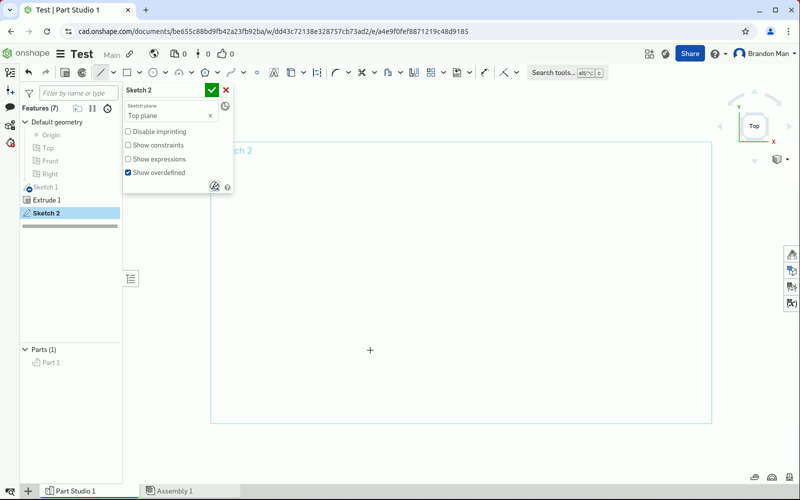
key_up(shift)
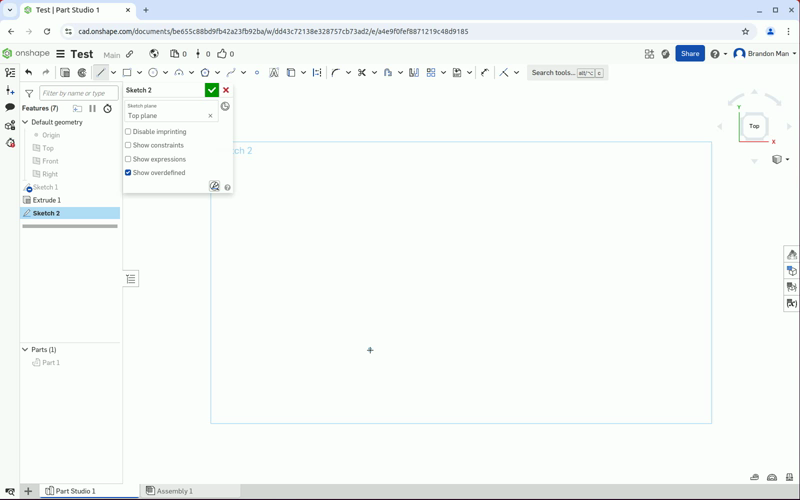
key_down(shift)
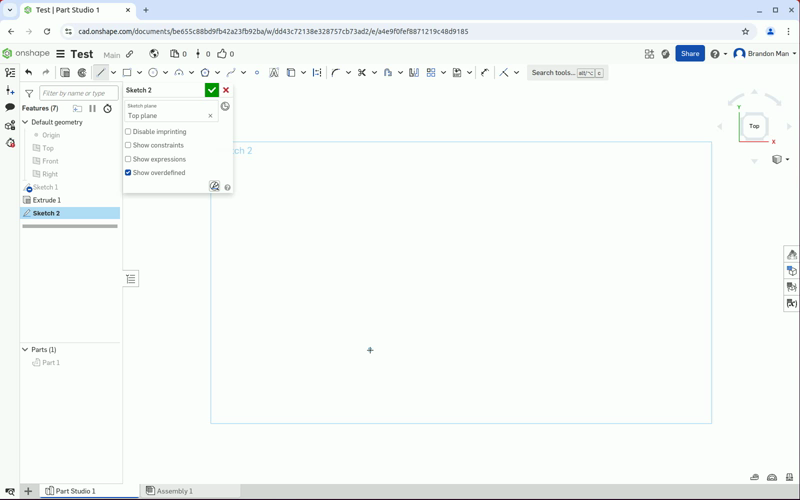
mouse_move(550, 349)
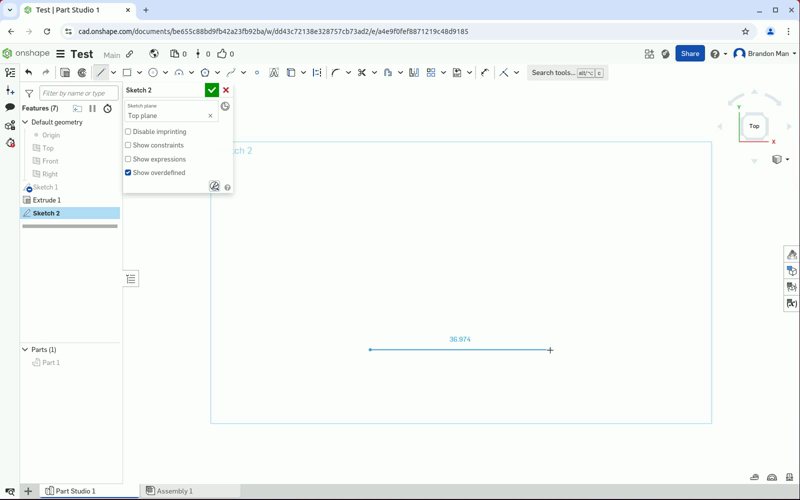
click(550, 349)
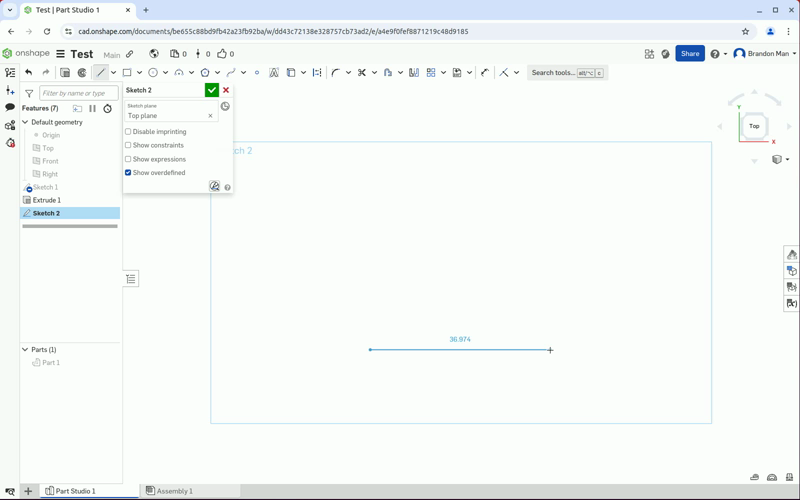
key_up(shift)
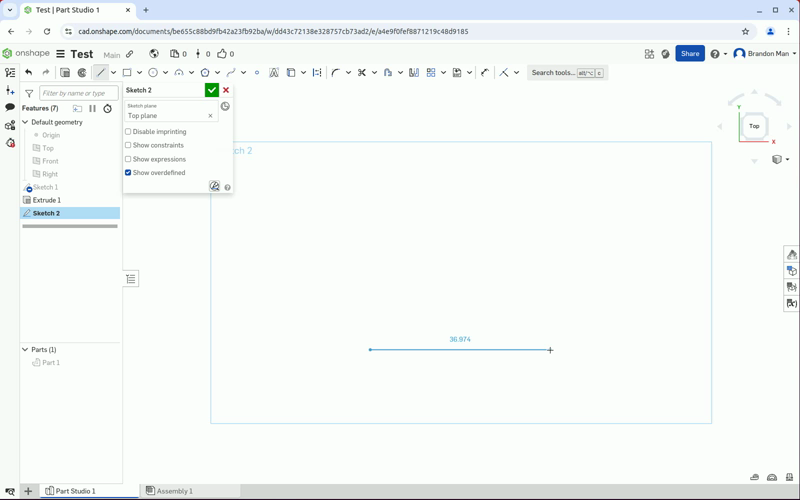
key_down(shift)
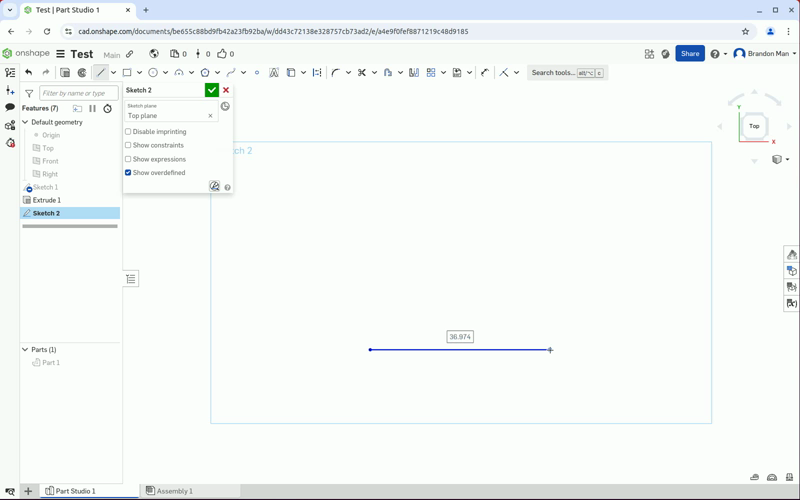
mouse_move(550, 215)
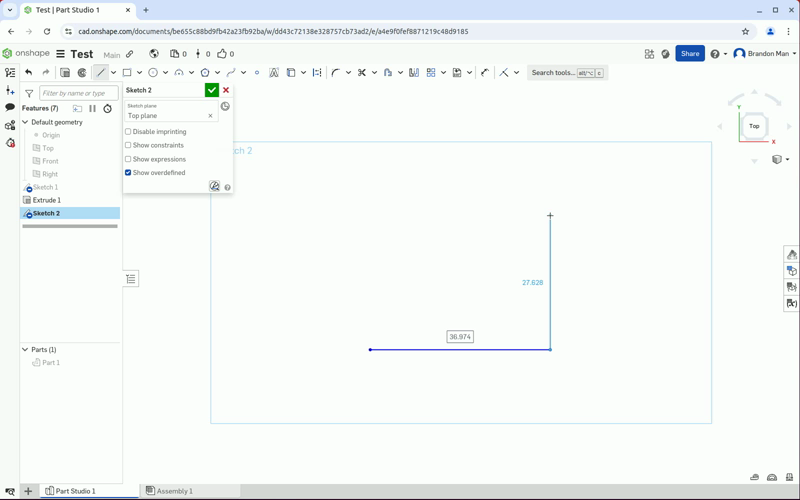
click(550, 215)
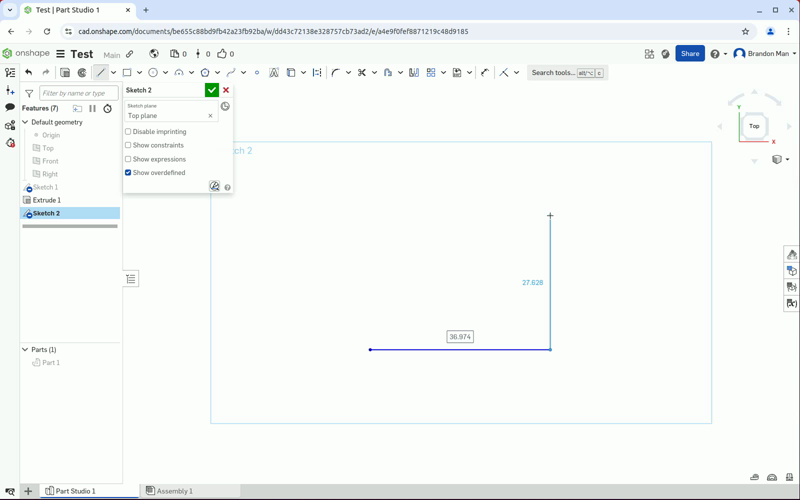
key_up(shift)
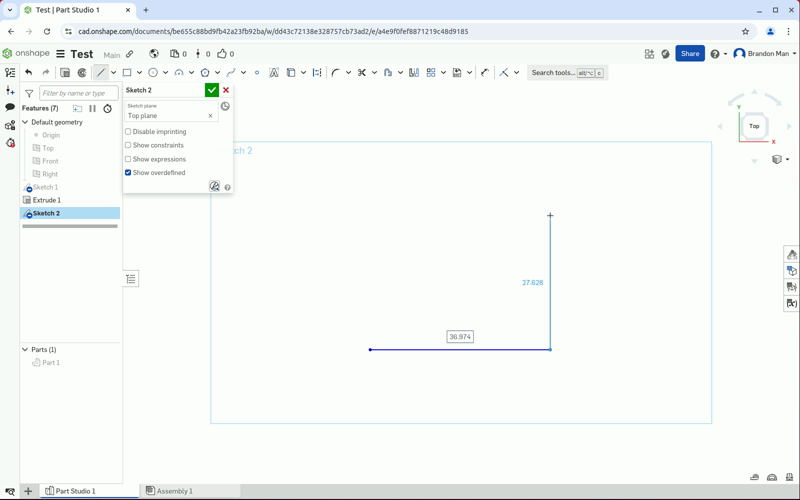
key_down(shift)
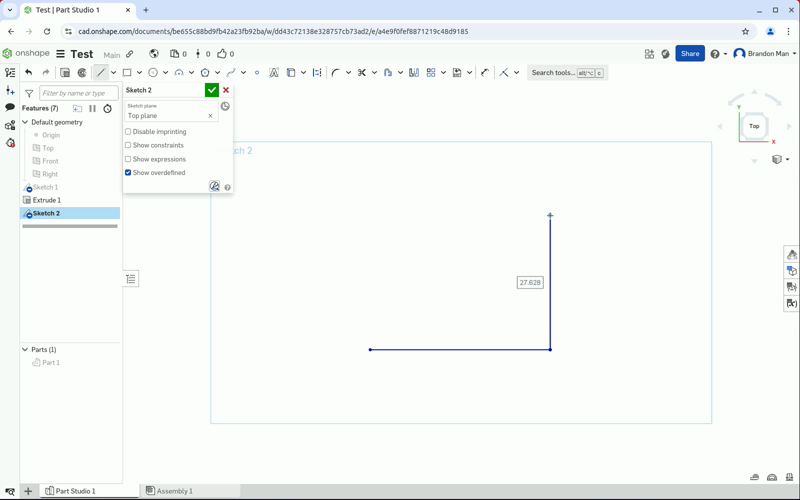
mouse_move(370, 215)
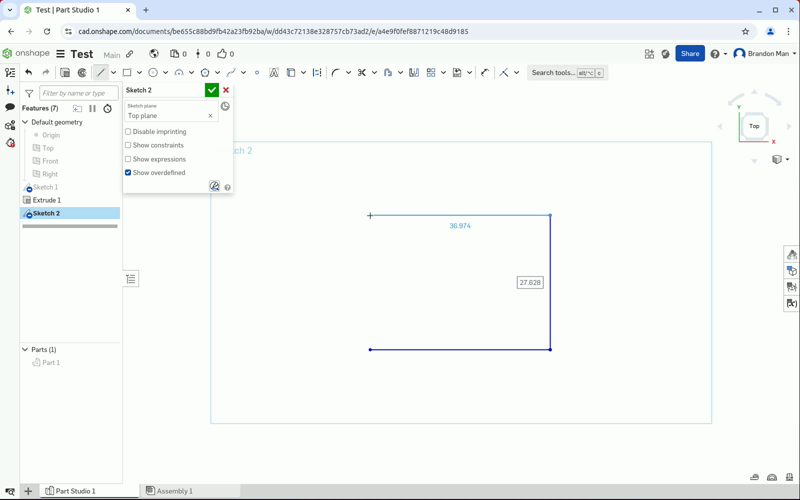
click(370, 215)
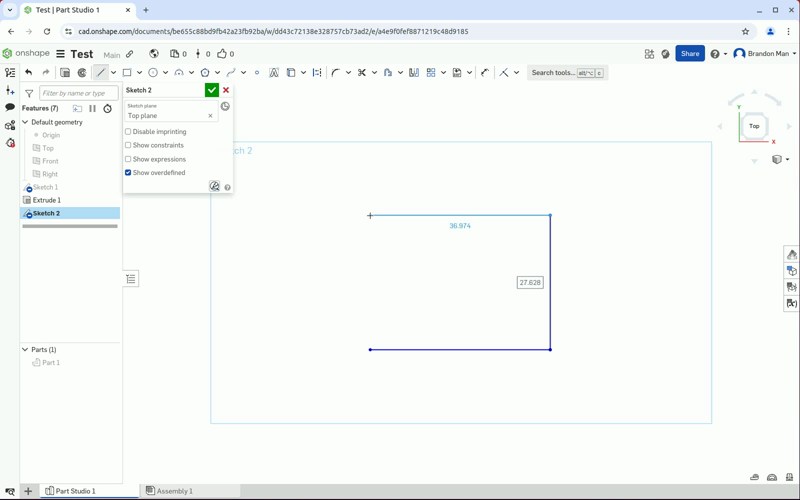
key_up(shift)
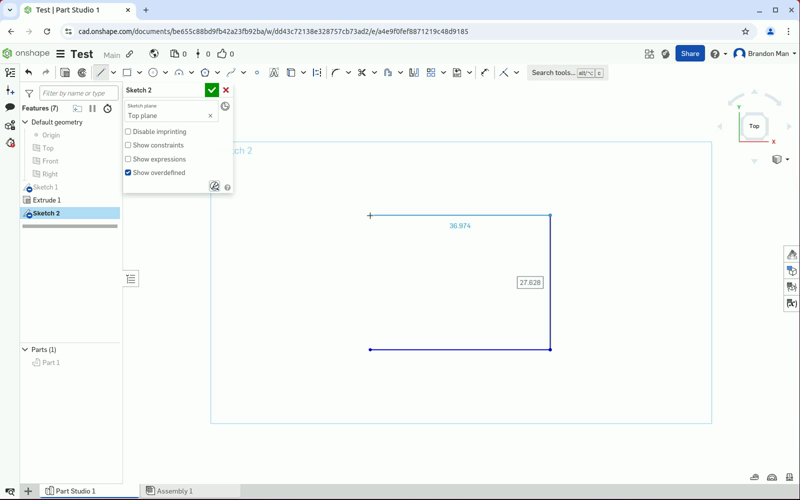
key_down(shift)
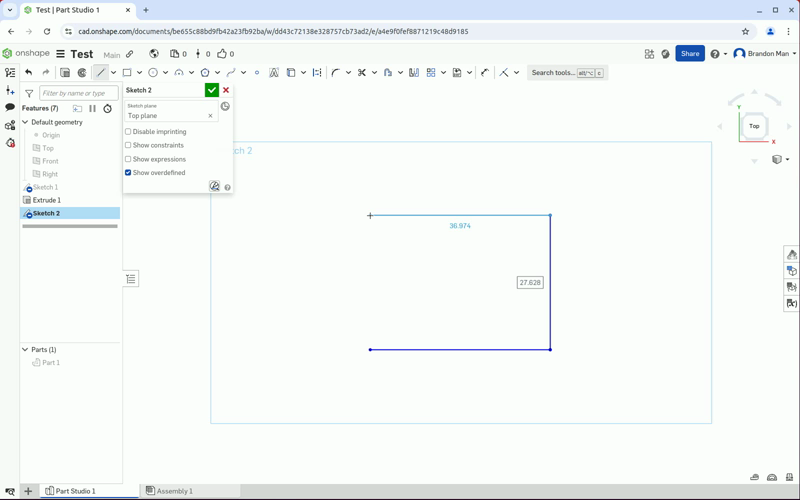
mouse_move(370, 349)
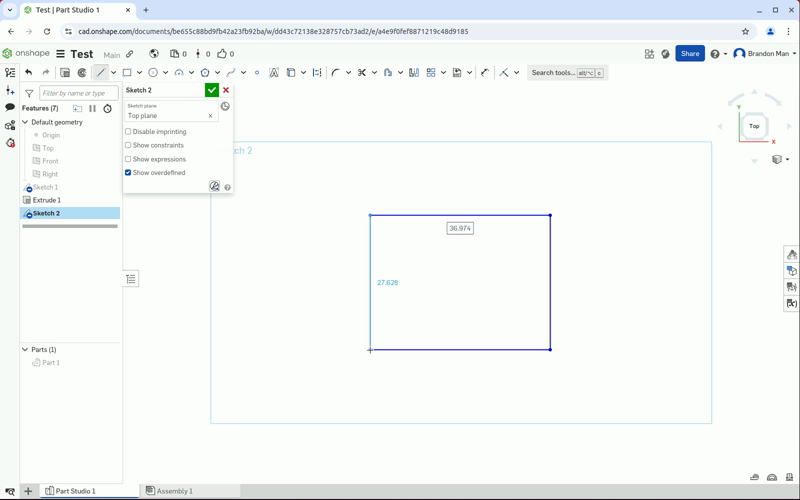
key_up(shift)
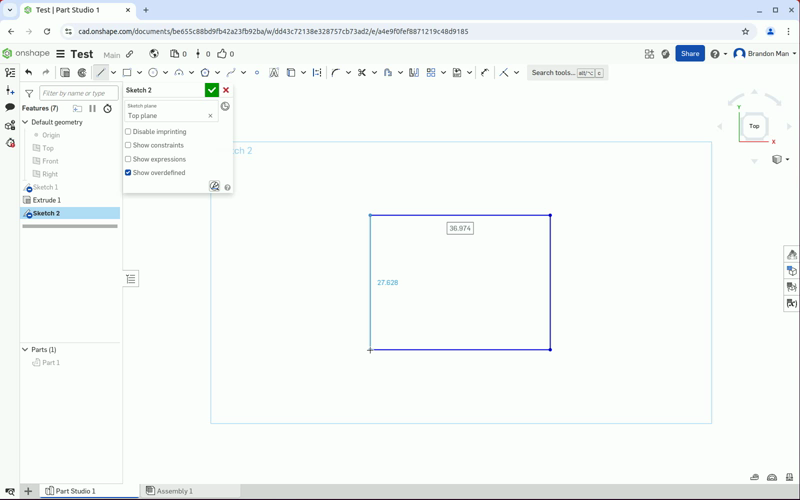
click(370, 349)
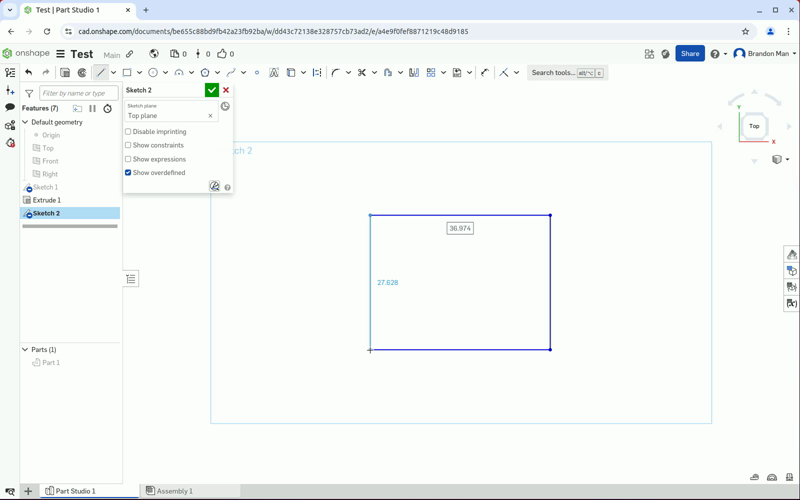
key(esc)
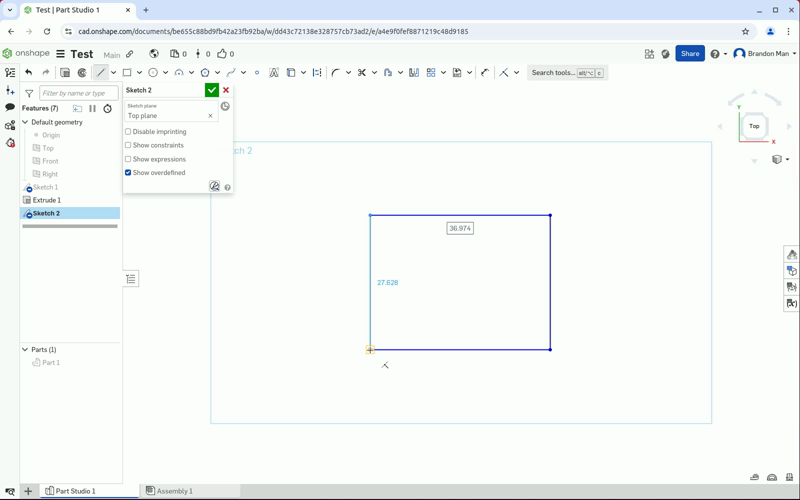
mouse_move(524, 314)
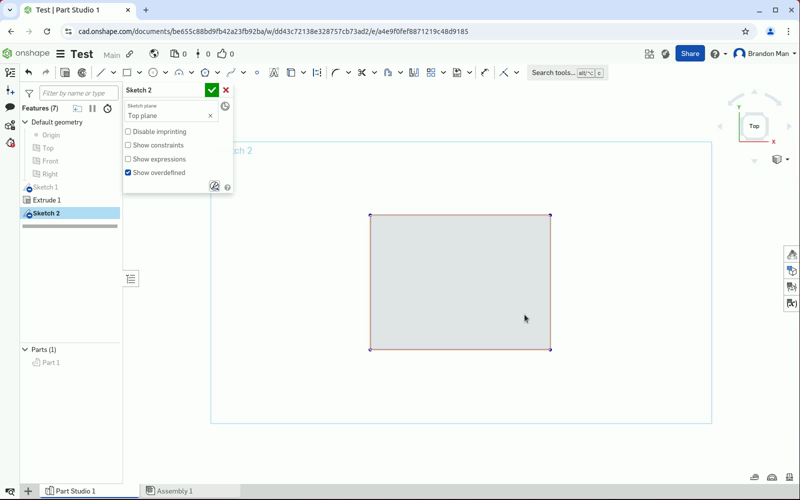
click(524, 314)
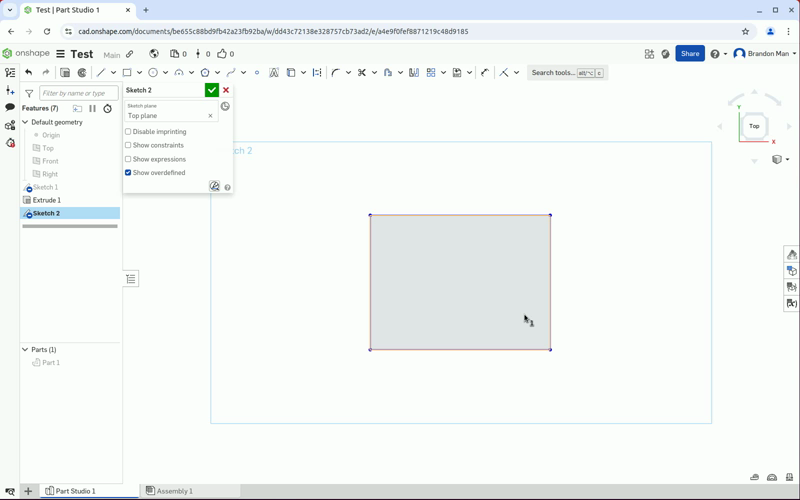
mouse_move(73, 352)
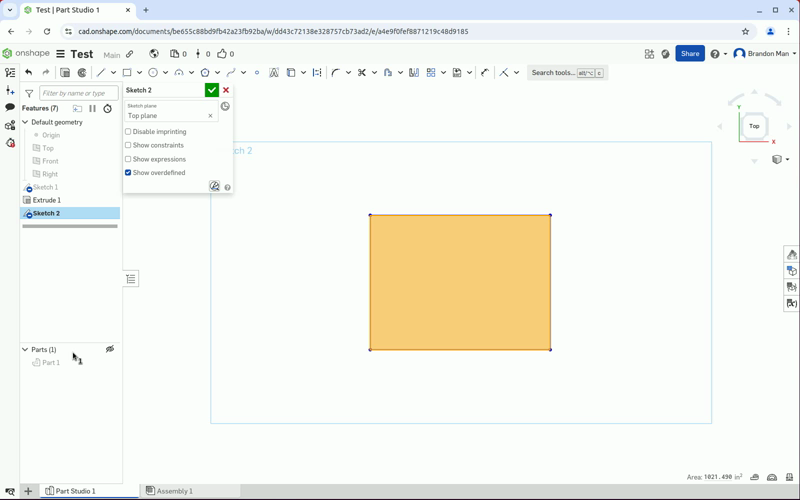
key(shift+y)
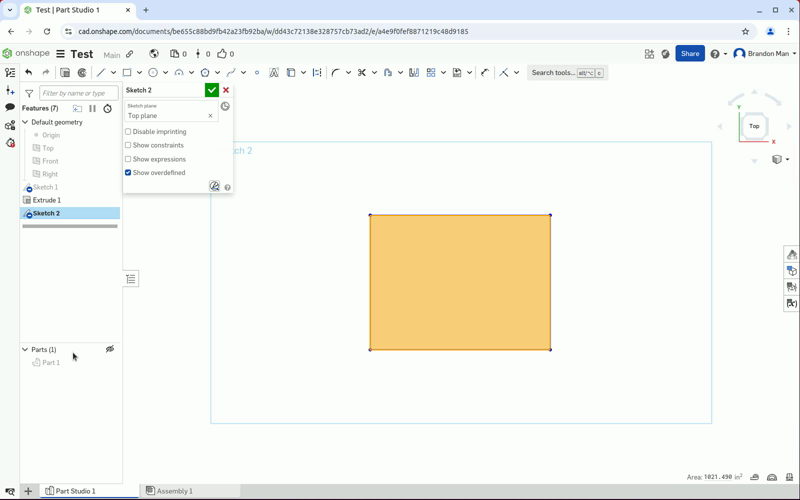
key(shift+e)
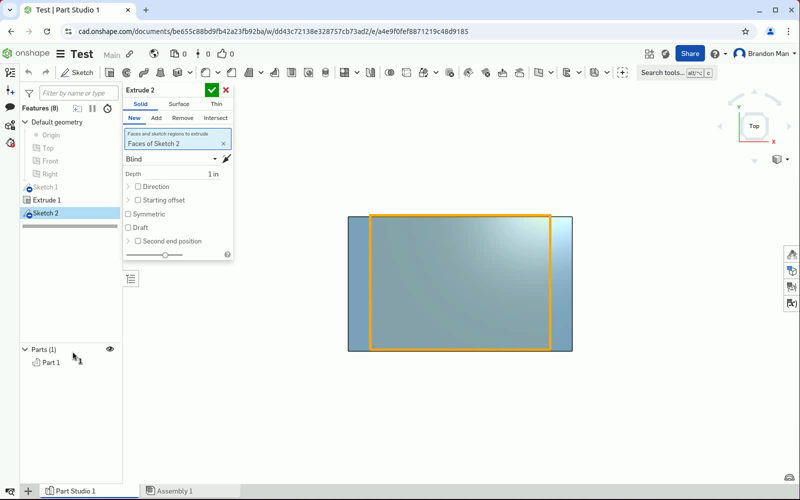
mouse_move(143, 106)
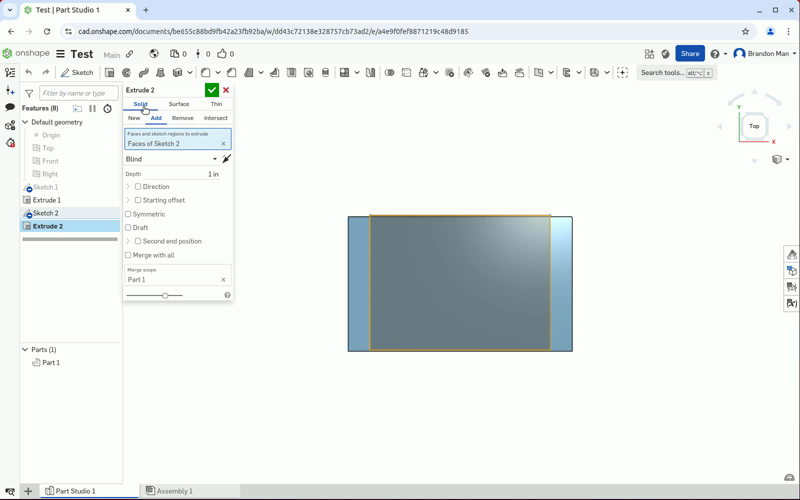
click(143, 106)
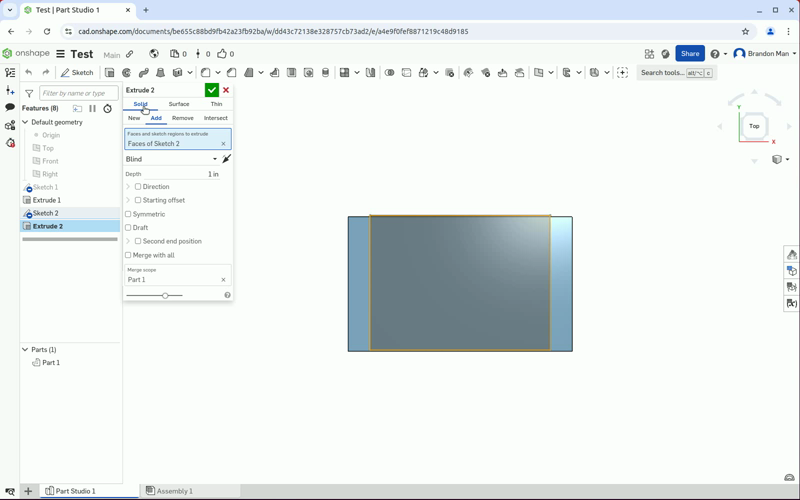
mouse_move(137, 120)
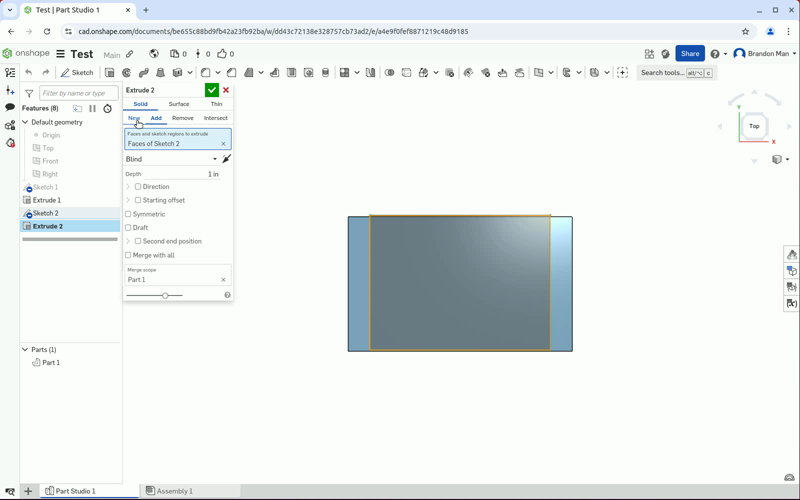
click(137, 120)
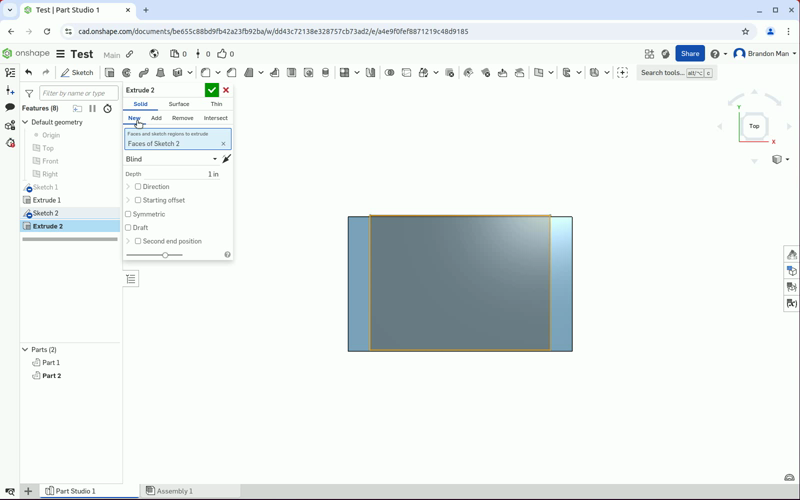
key(tab, 4)
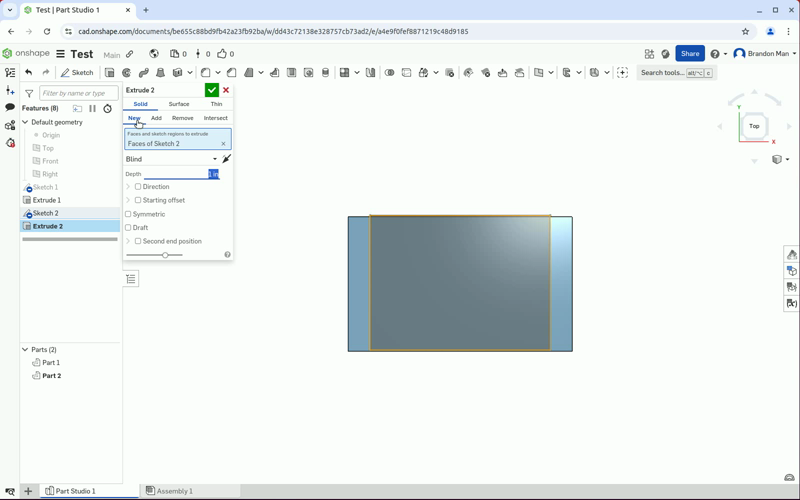
text(13.721)
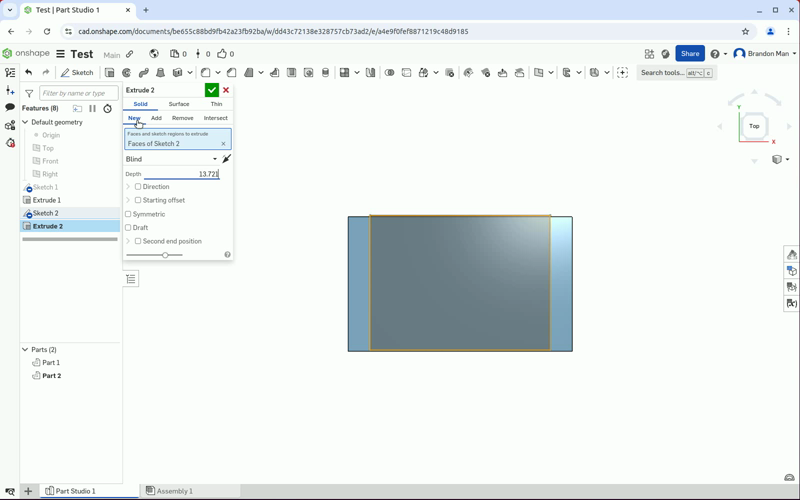
key(enter)
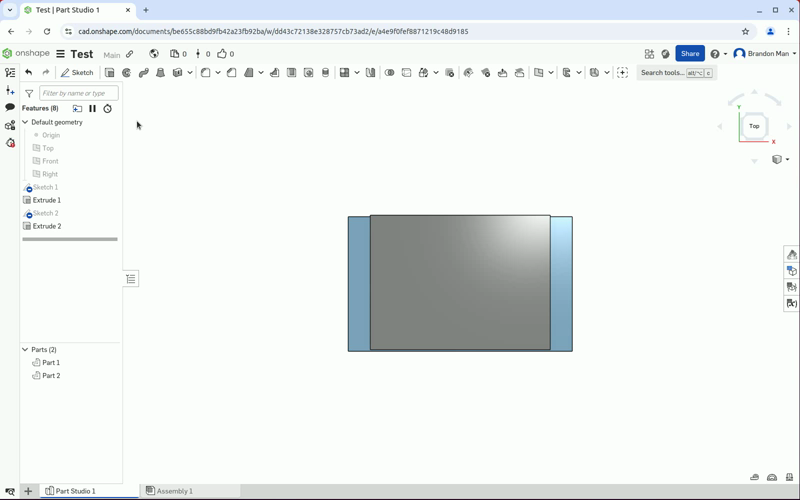
key(shift+h)
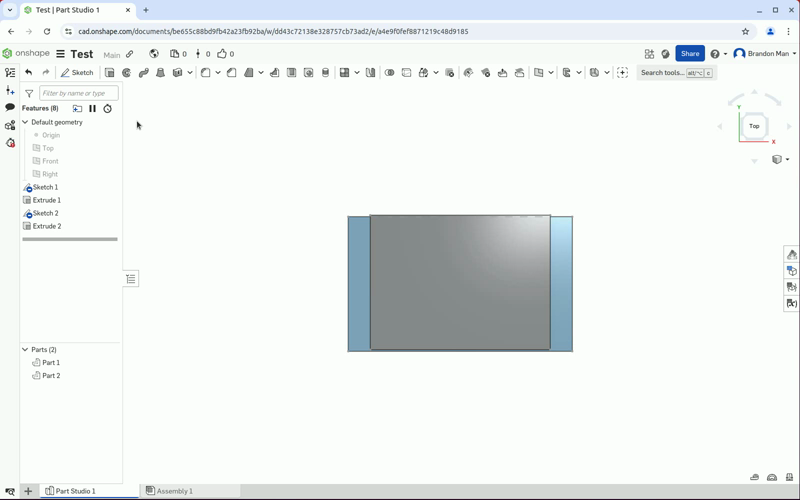
key(shift+h)
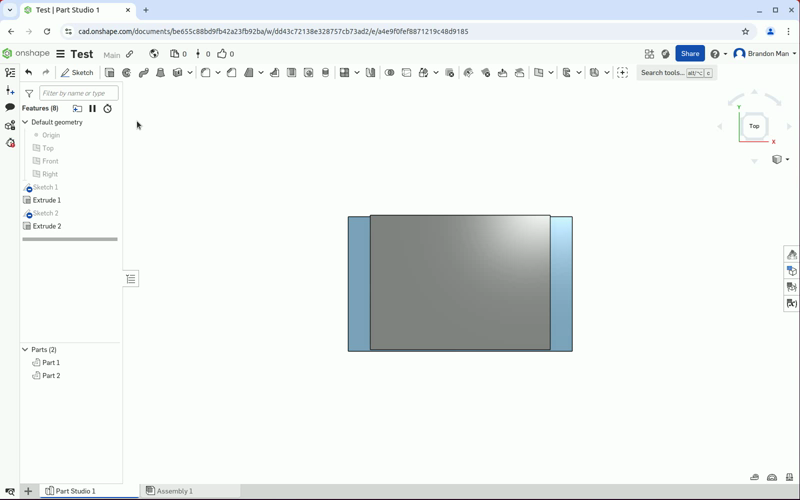
mouse_move(73, 189)
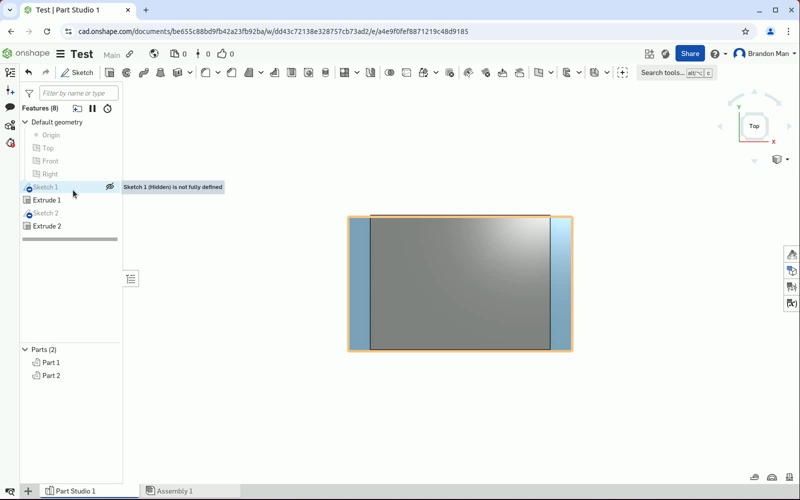
click(73, 189)
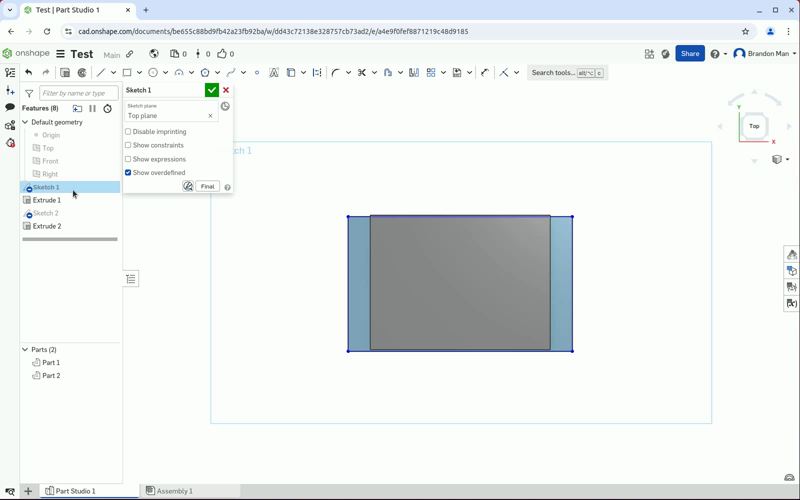
mouse_move(229, 92)
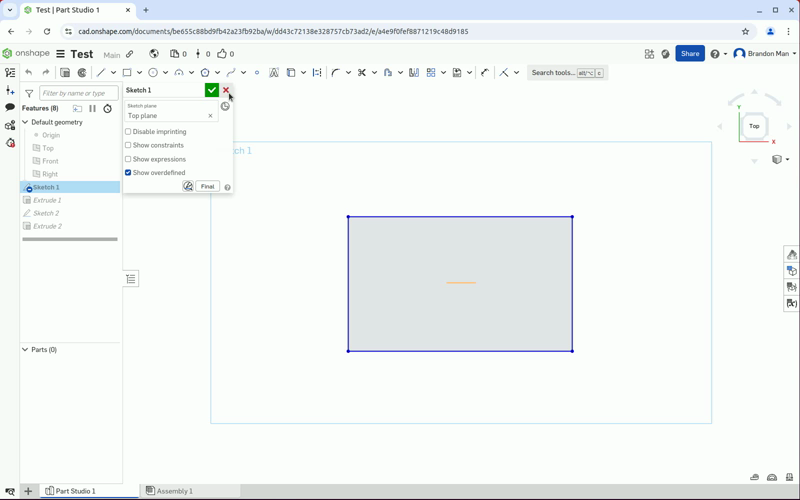
click(229, 92)
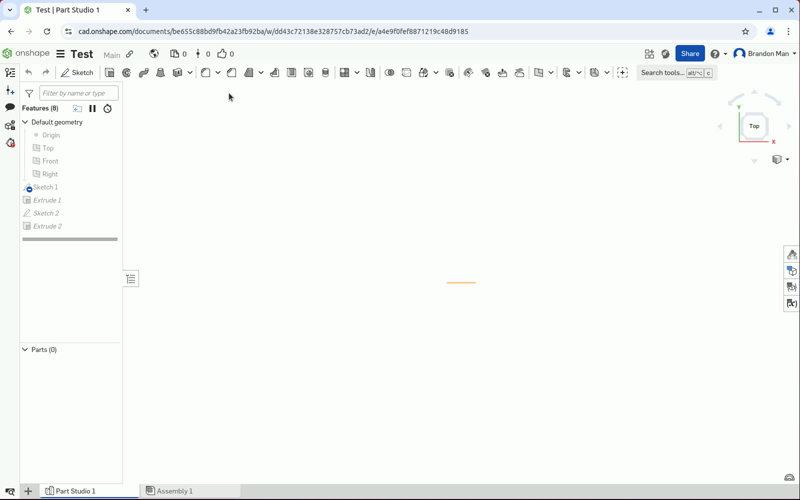
mouse_move(541, 75)
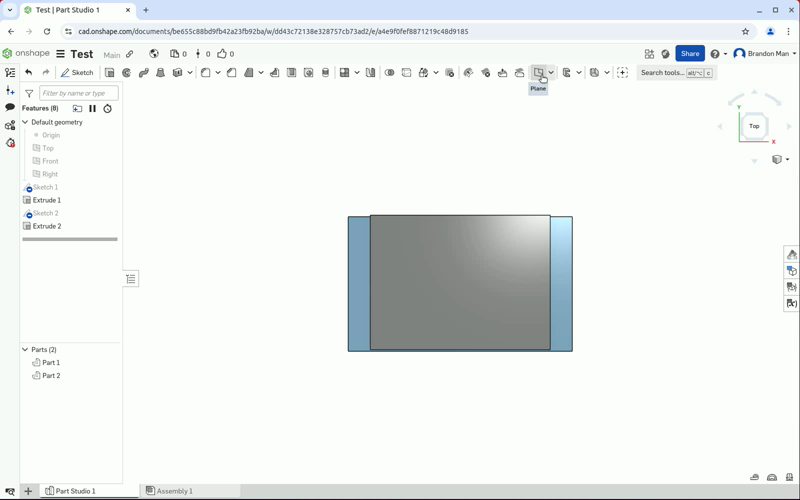
click(541, 75)
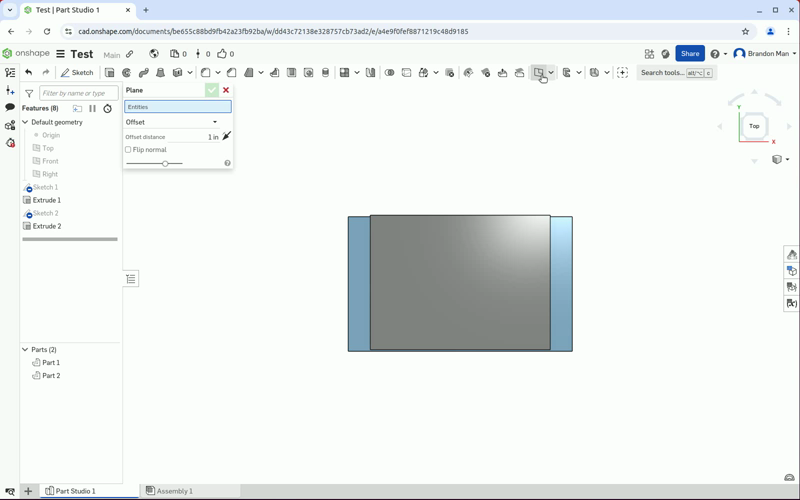
mouse_move(73, 150)
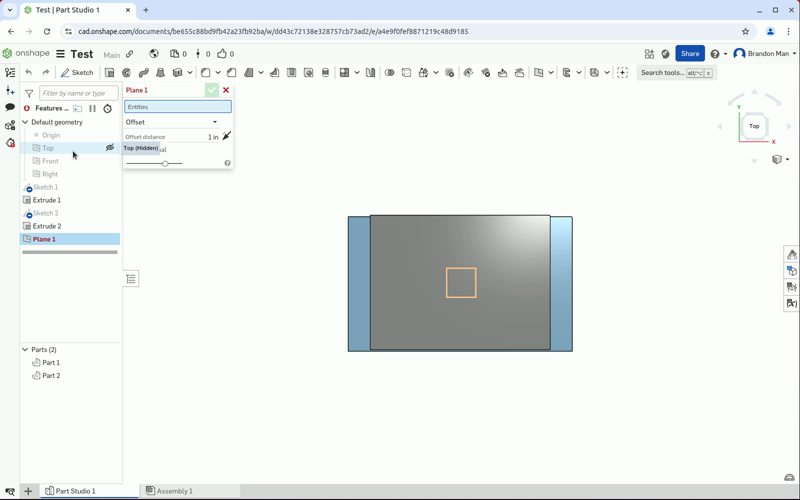
click(73, 150)
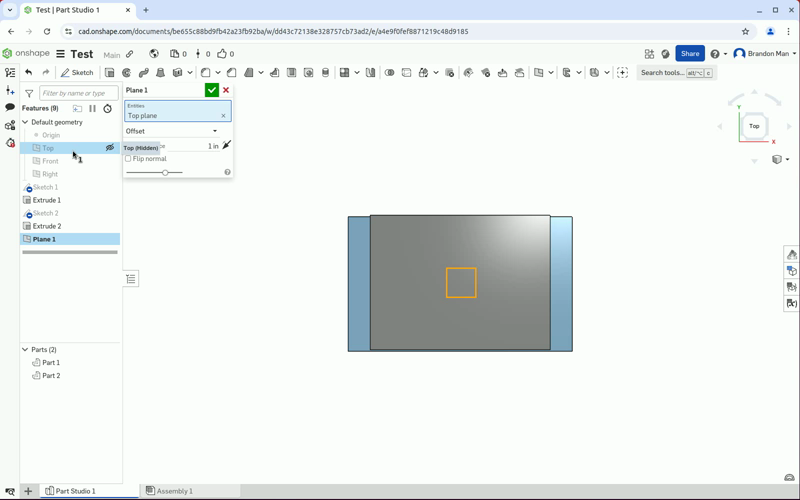
key(tab, 2)
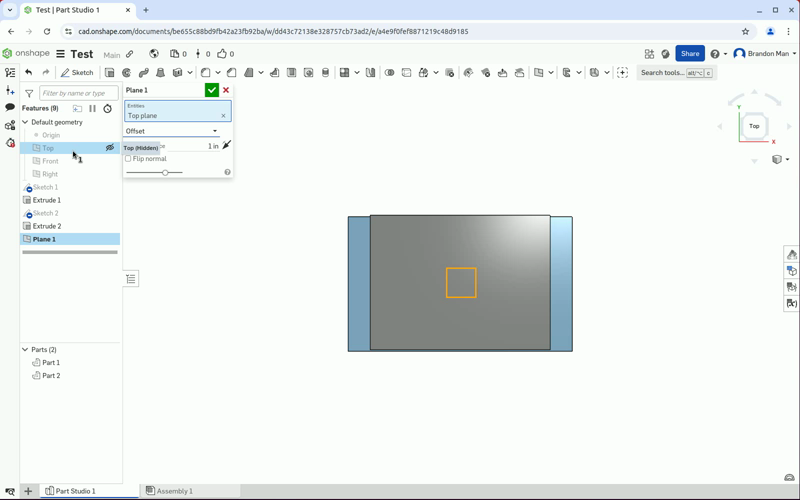
text(13.711)
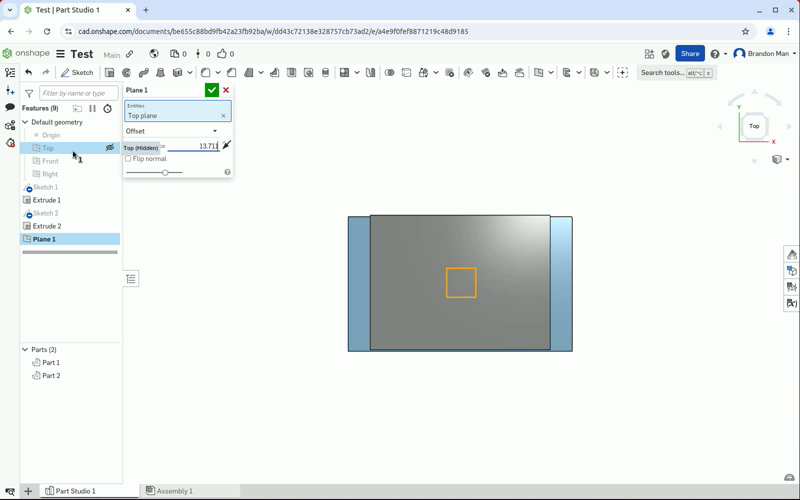
key(enter, 2)
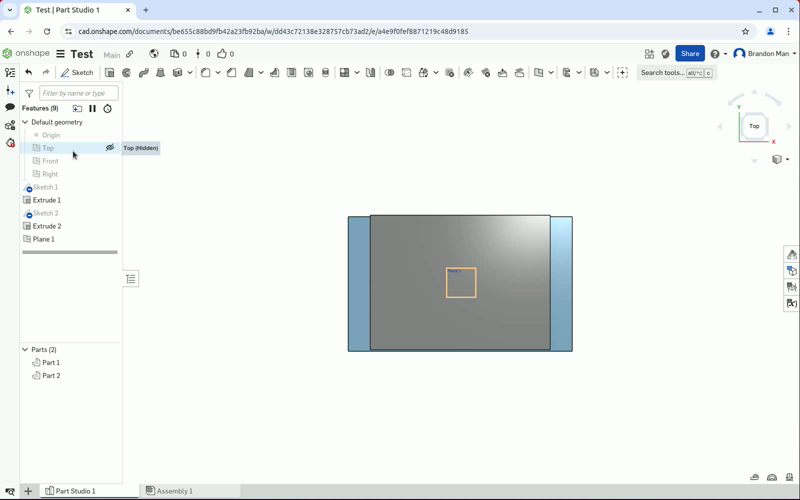
key(shift+s)
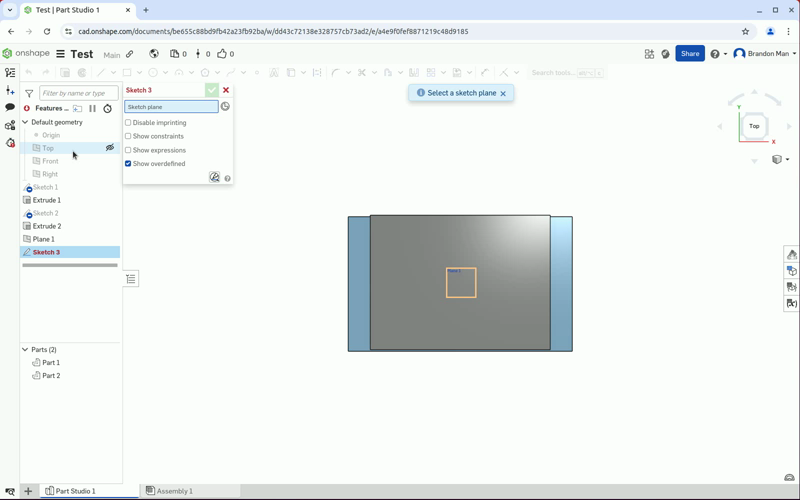
mouse_move(73, 241)
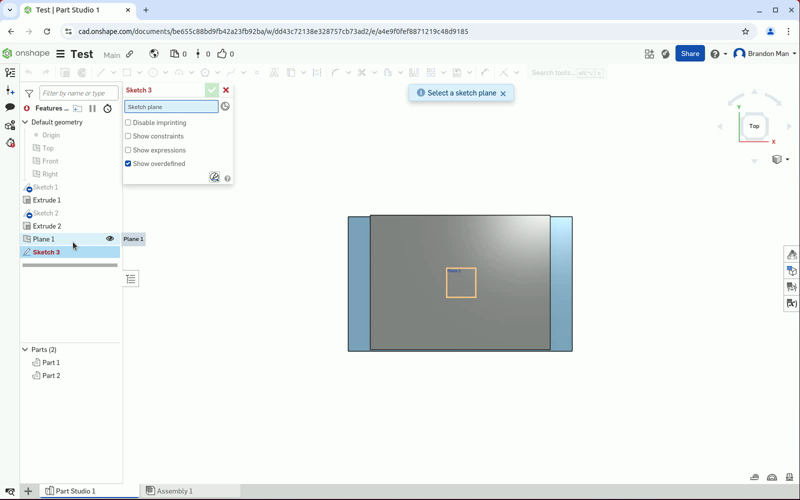
click(73, 241)
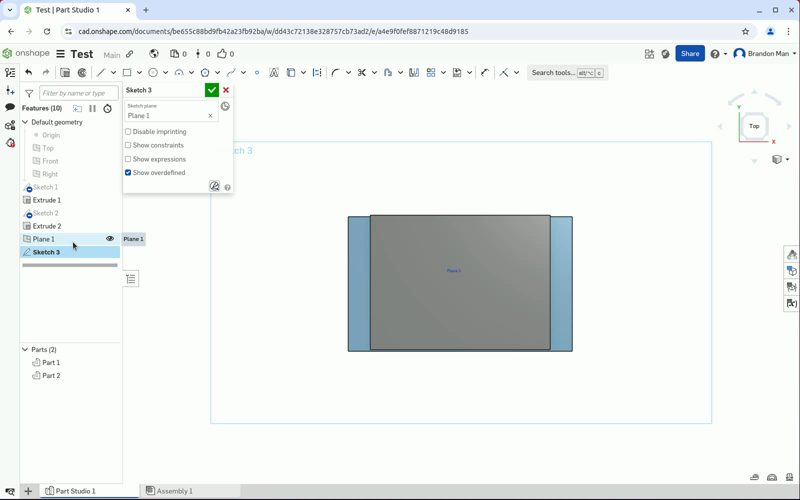
mouse_move(73, 352)
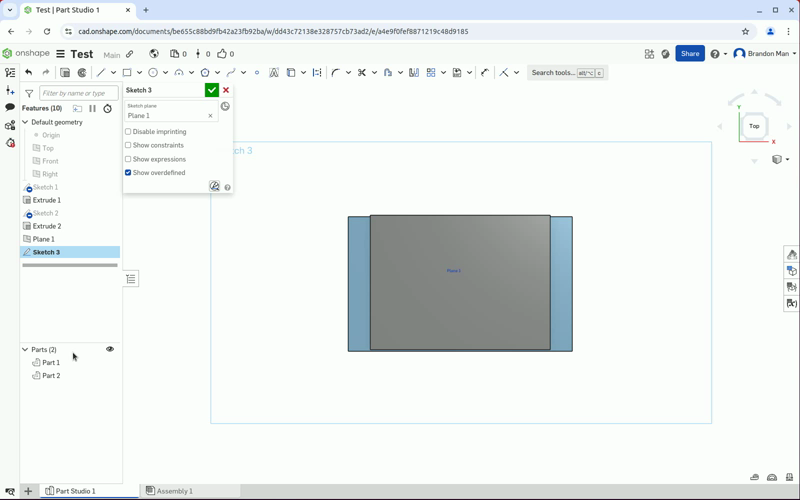
key(y)
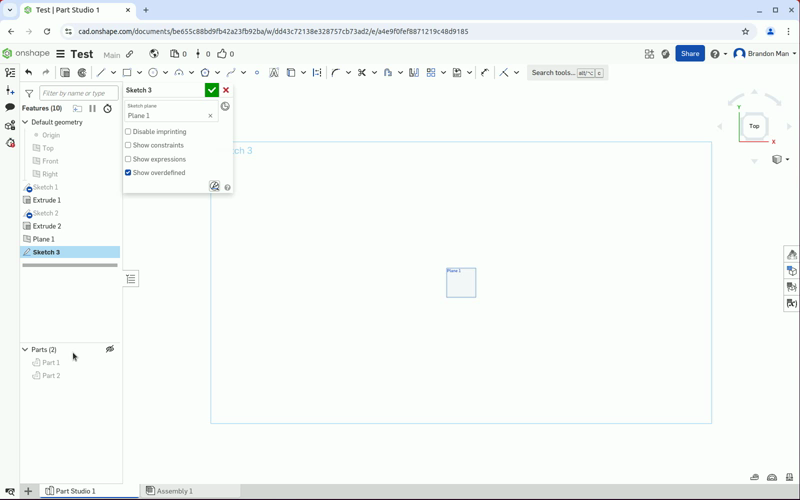
key(l)
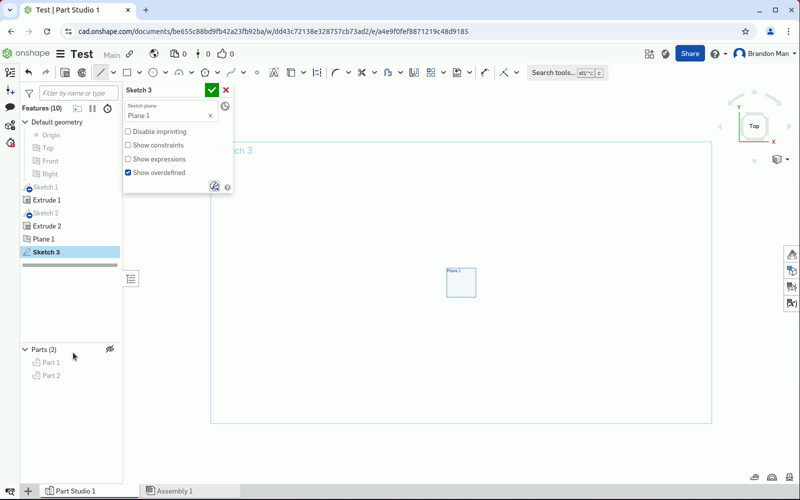
key_down(shift)
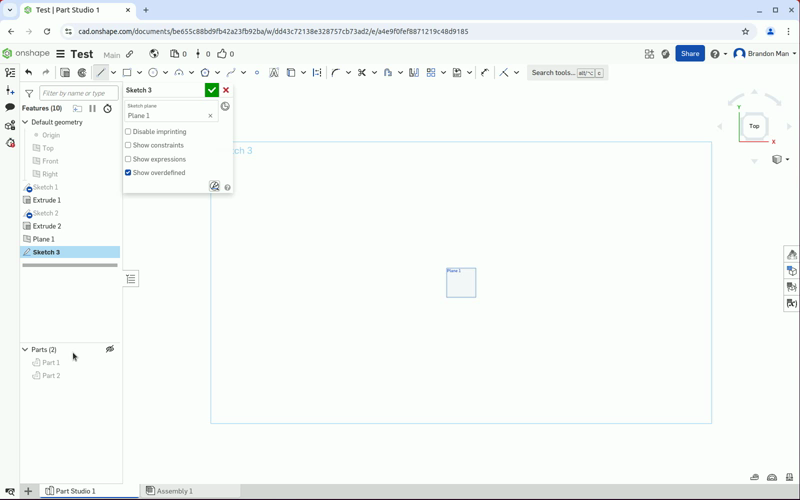
mouse_move(392, 349)
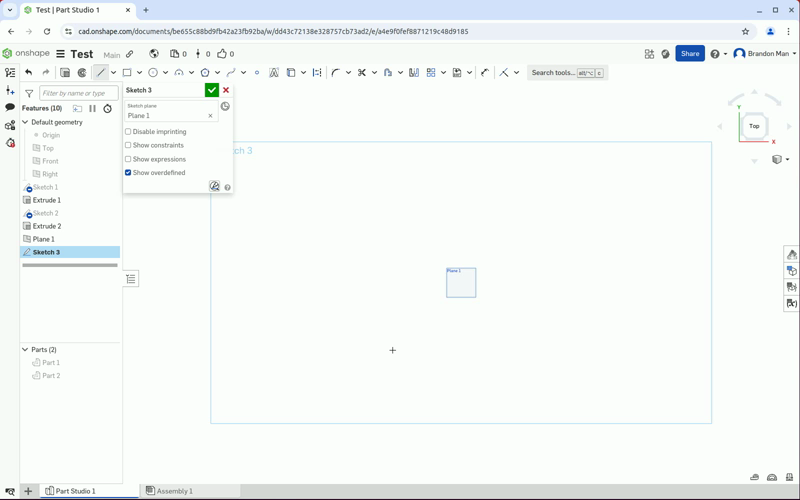
click(392, 349)
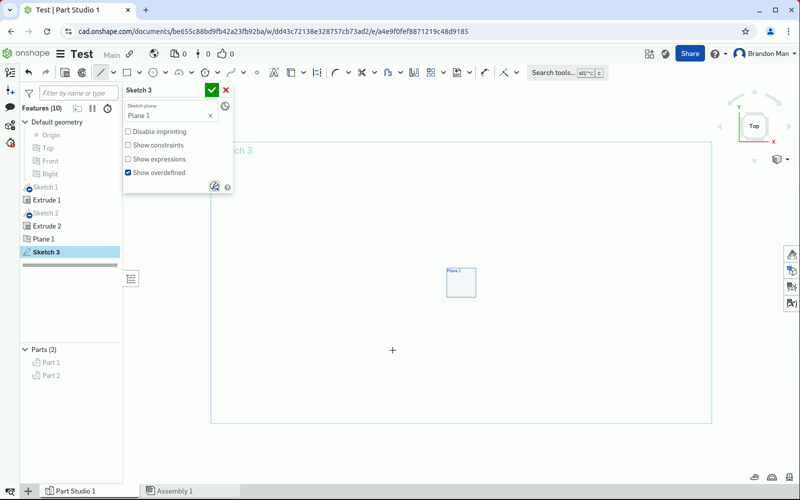
key_up(shift)
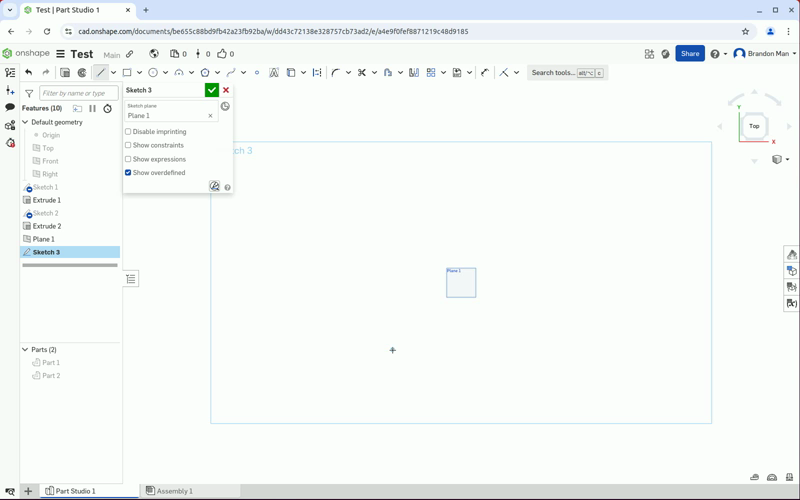
key_down(shift)
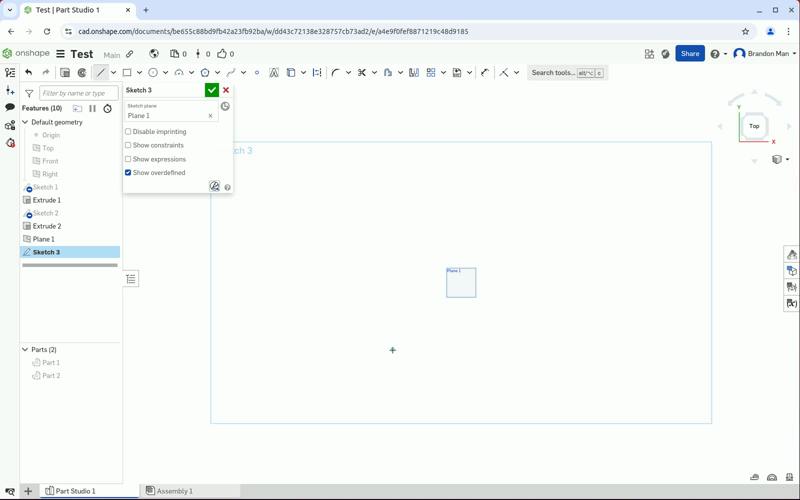
mouse_move(528, 349)
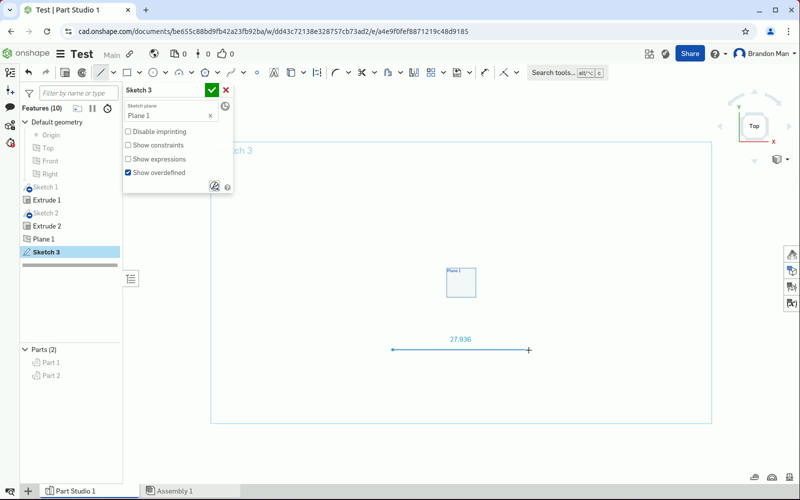
click(528, 349)
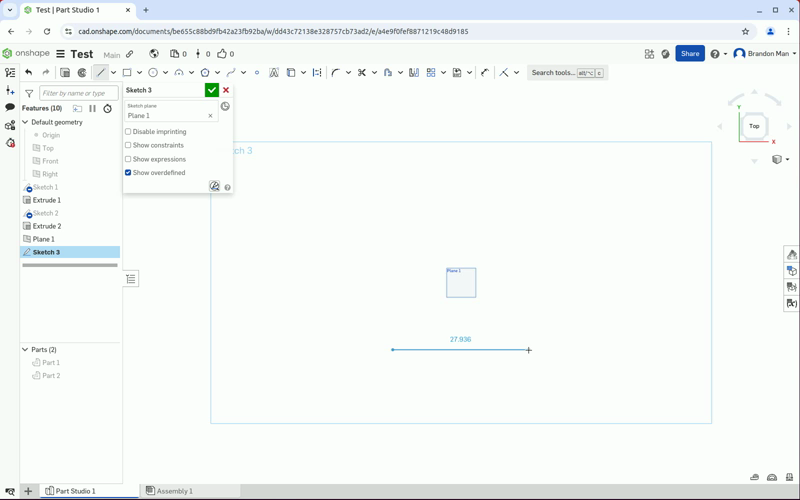
key_up(shift)
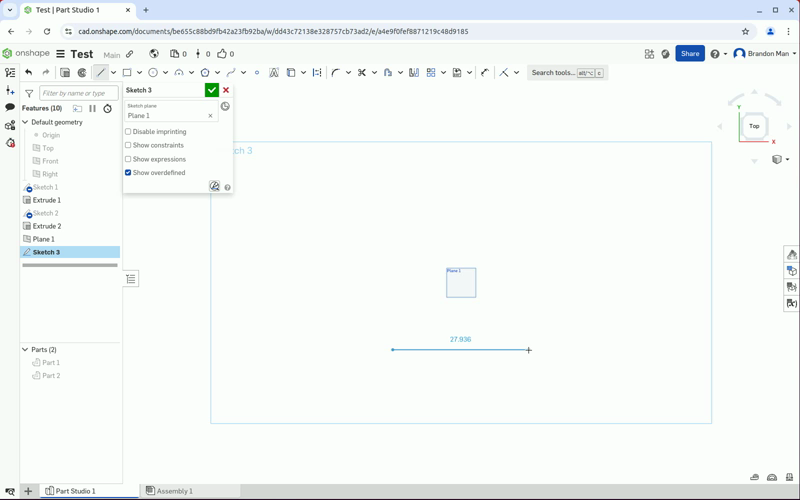
key_down(shift)
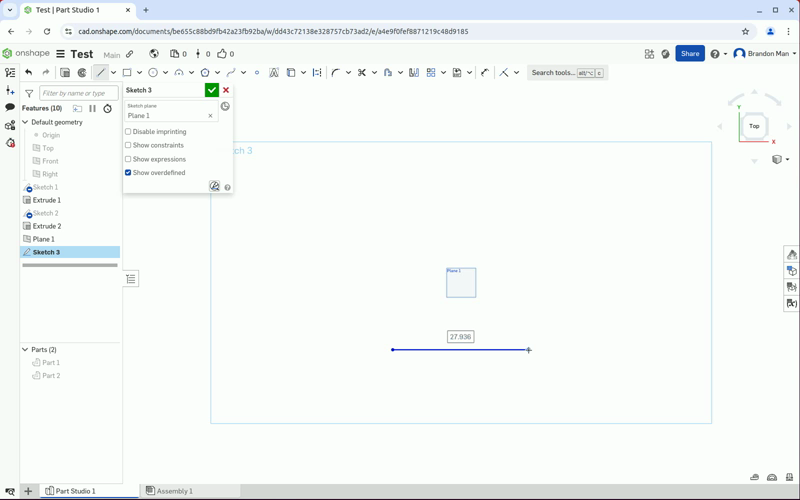
mouse_move(558, 349)
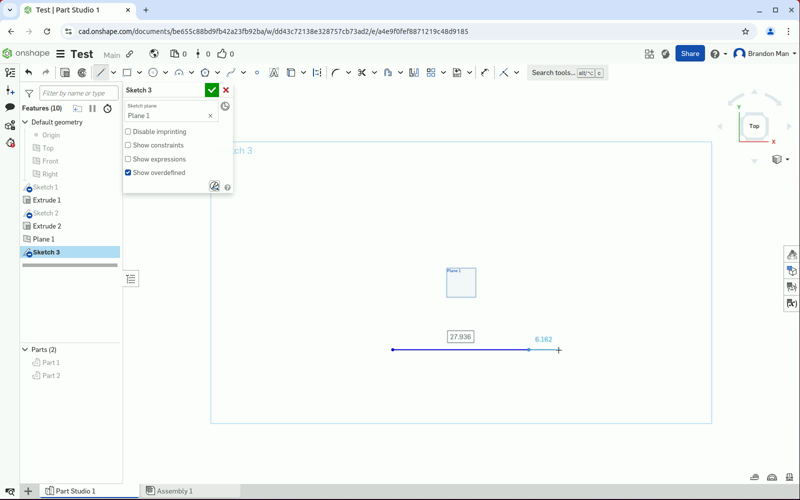
mouse_move(528, 319)
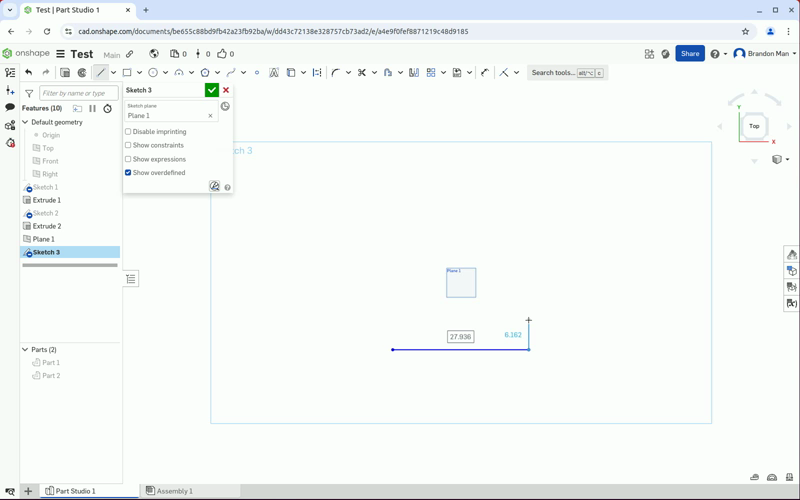
click(528, 319)
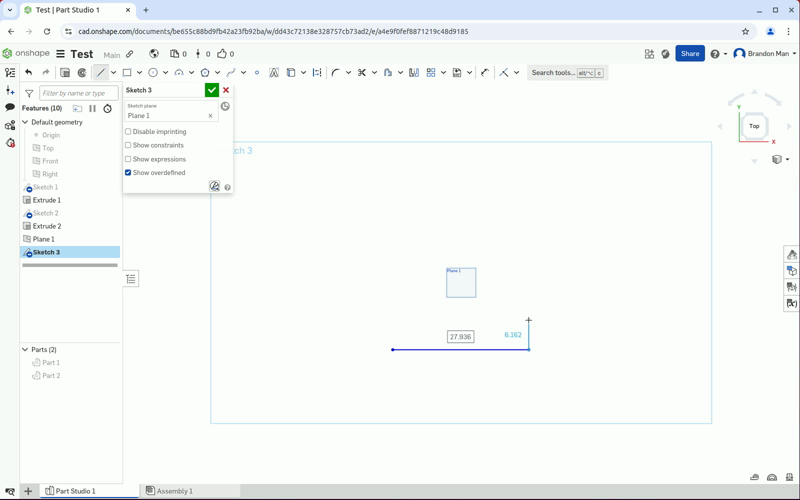
key_up(shift)
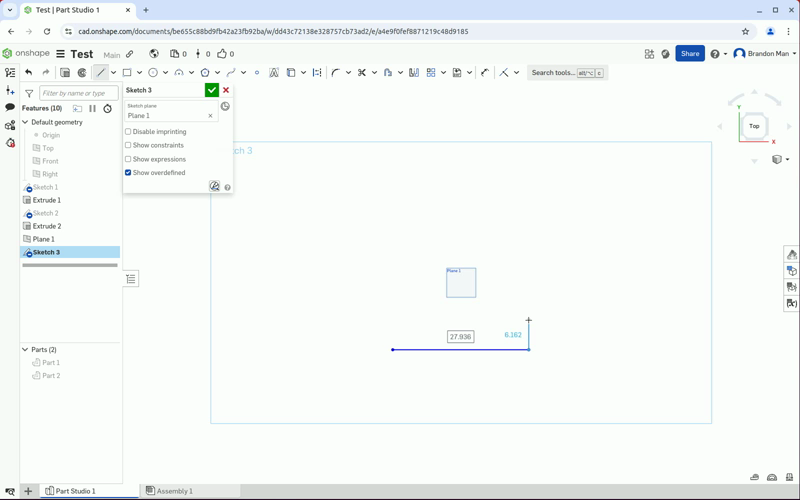
key_down(shift)
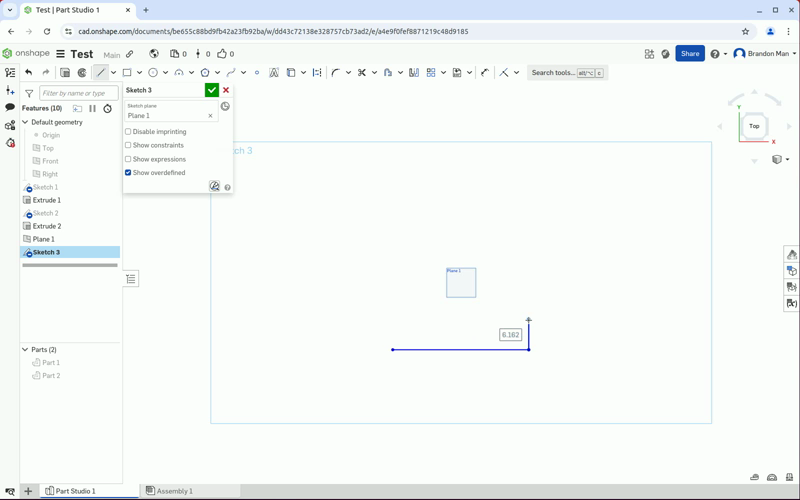
mouse_move(392, 319)
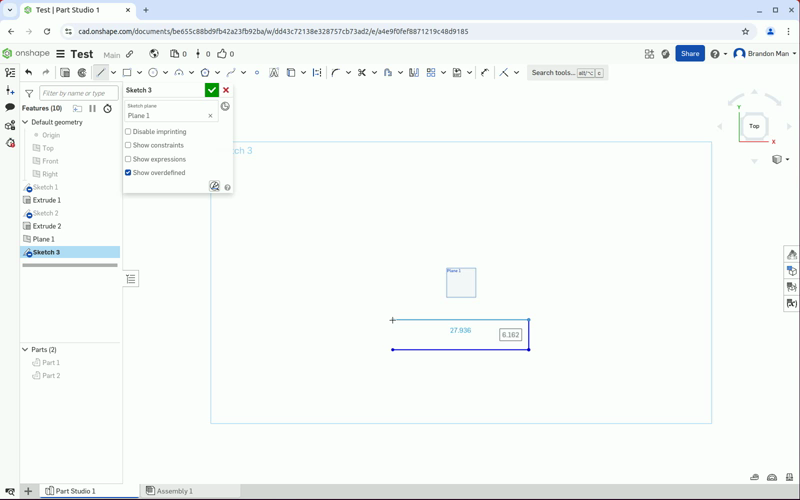
click(392, 319)
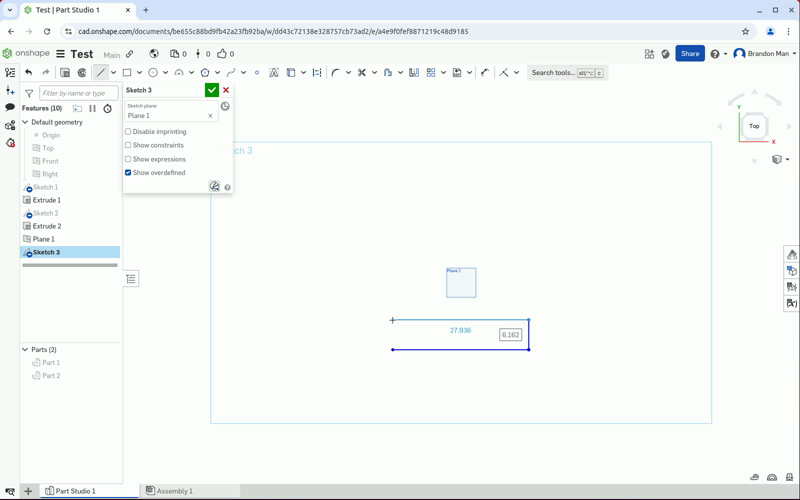
key_up(shift)
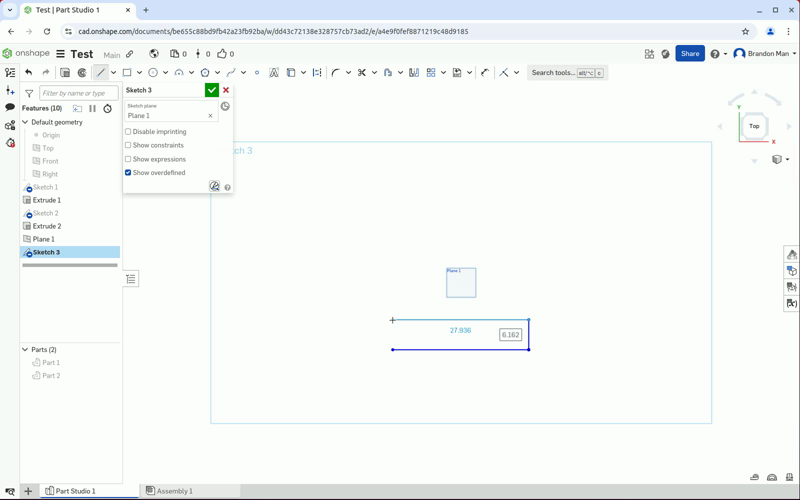
mouse_move(422, 319)
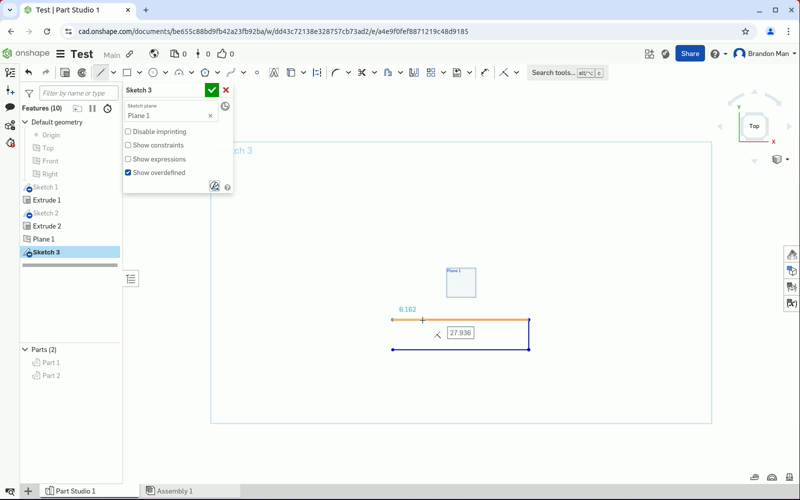
key_down(shift)
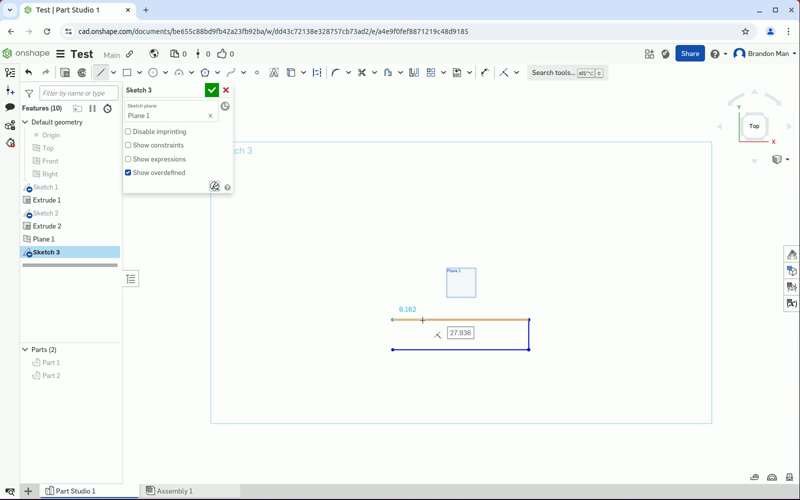
mouse_move(392, 349)
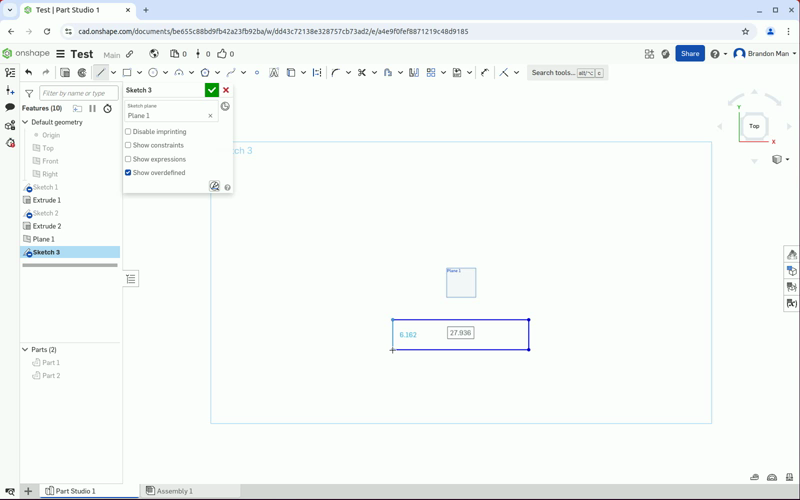
key_up(shift)
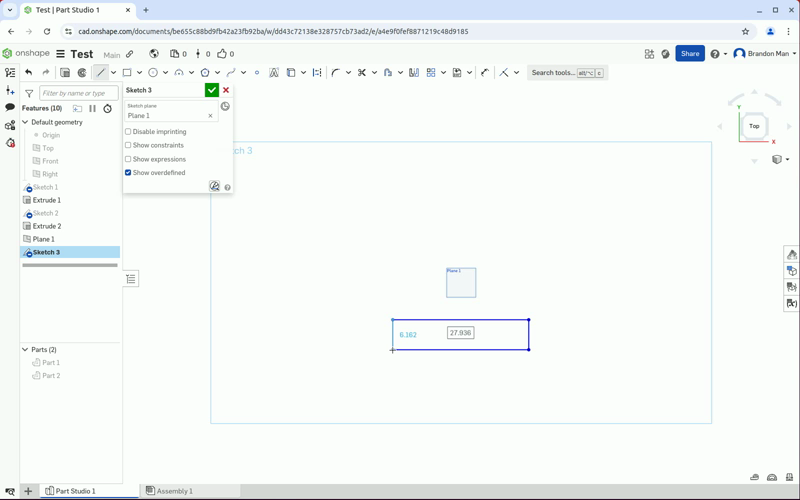
click(392, 349)
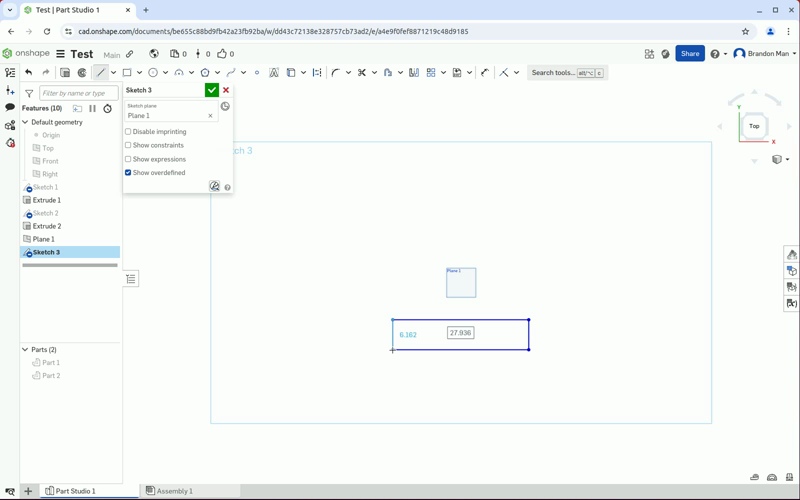
key(esc)
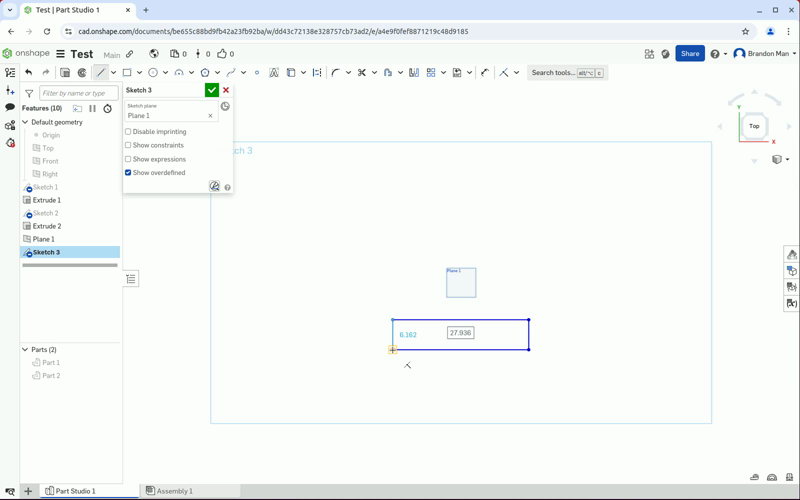
mouse_move(420, 331)
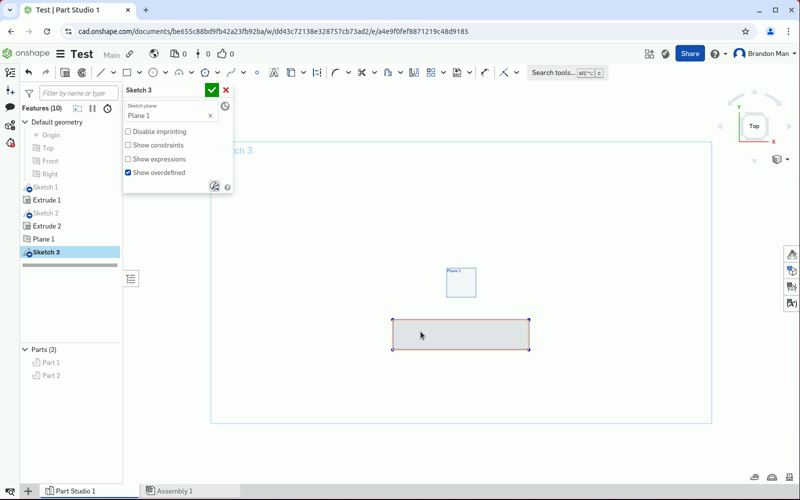
click(420, 331)
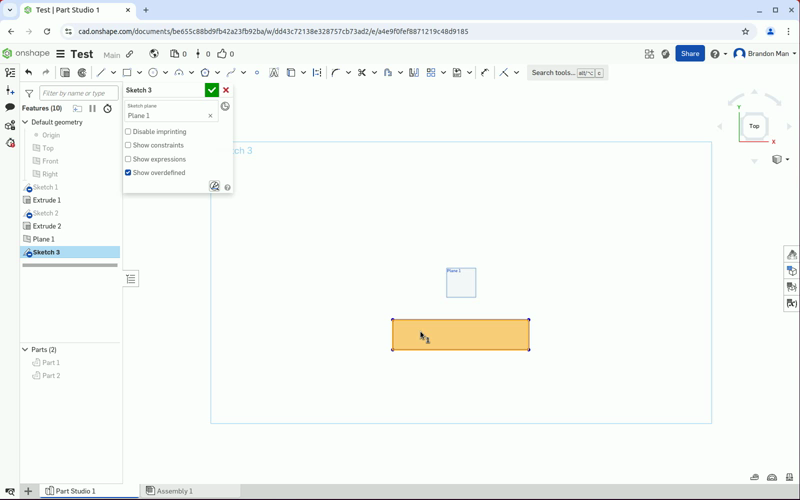
mouse_move(73, 352)
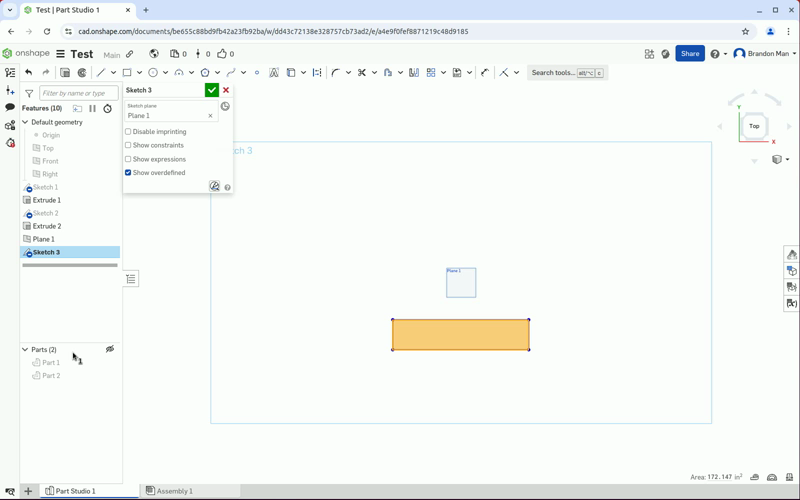
key(shift+y)
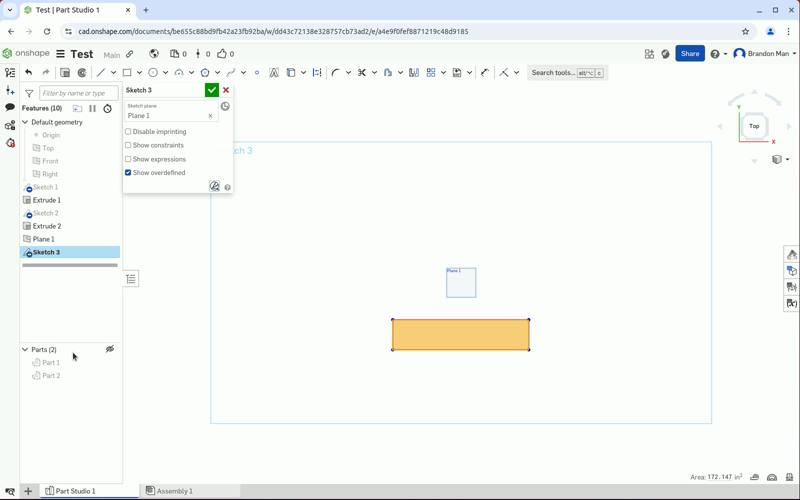
key(shift+e)
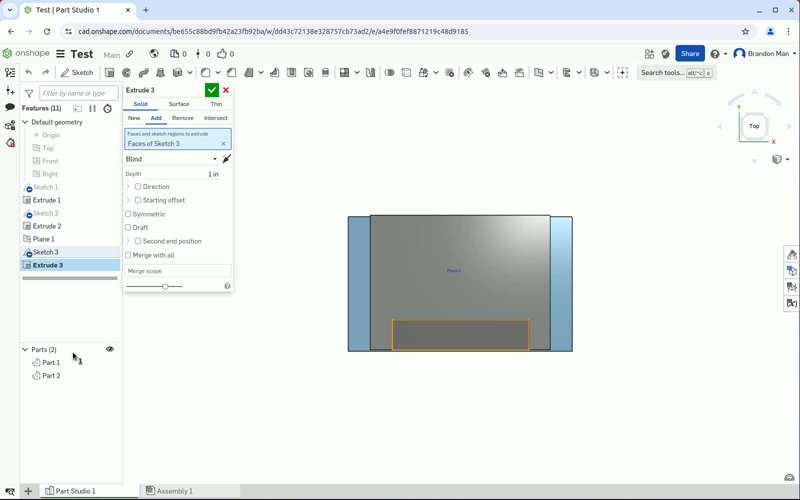
mouse_move(143, 106)
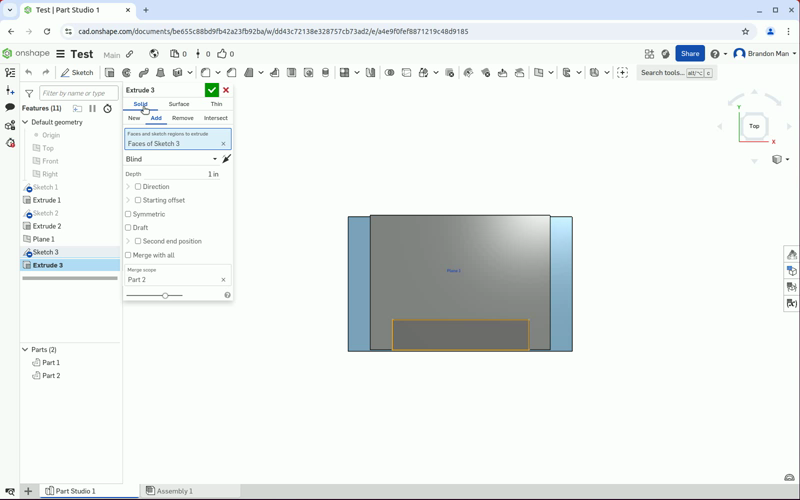
click(143, 106)
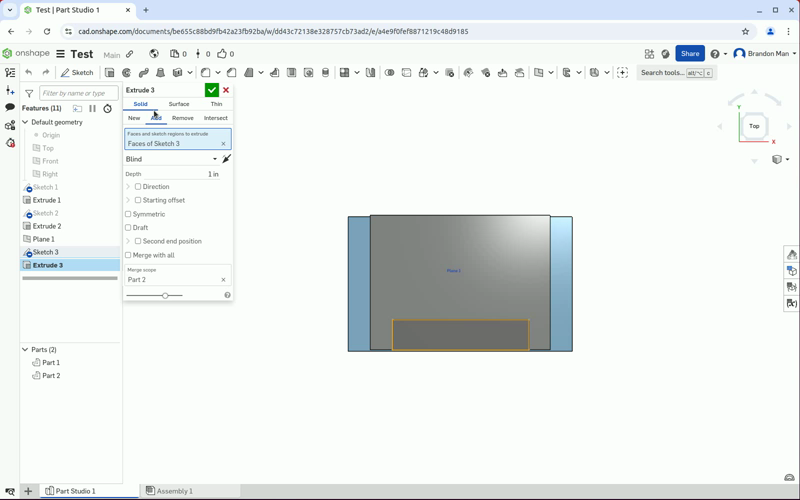
mouse_move(186, 120)
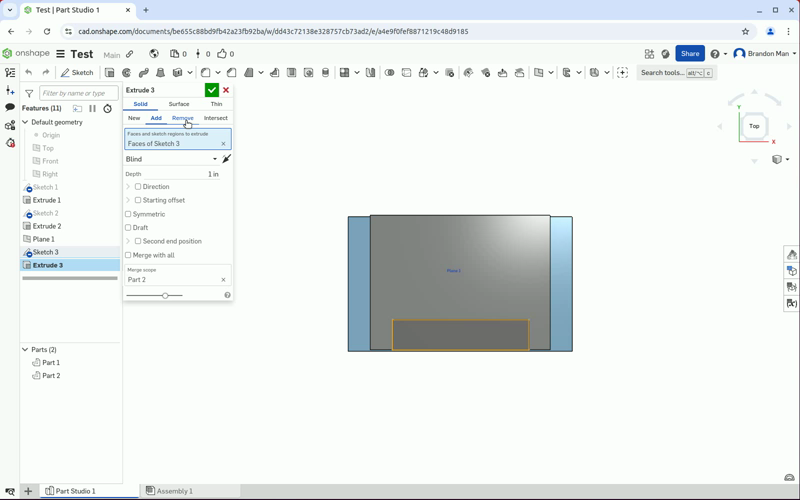
click(186, 120)
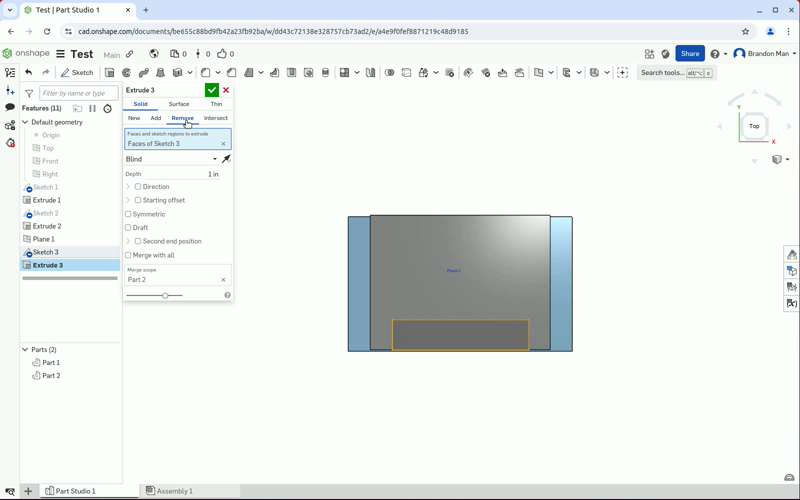
key(tab, 4)
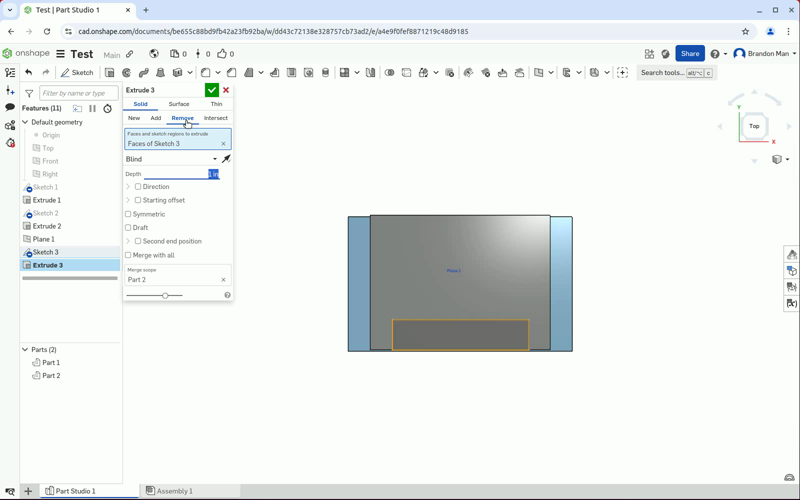
text(18.294)
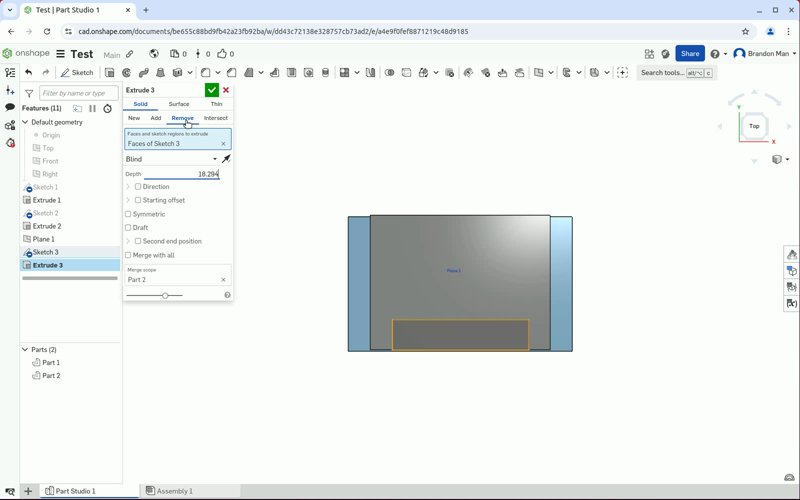
key(tab, 6)
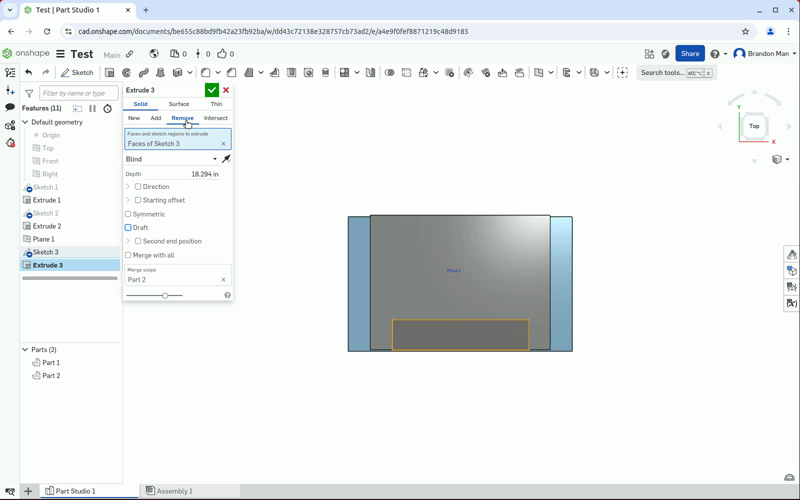
key(space)
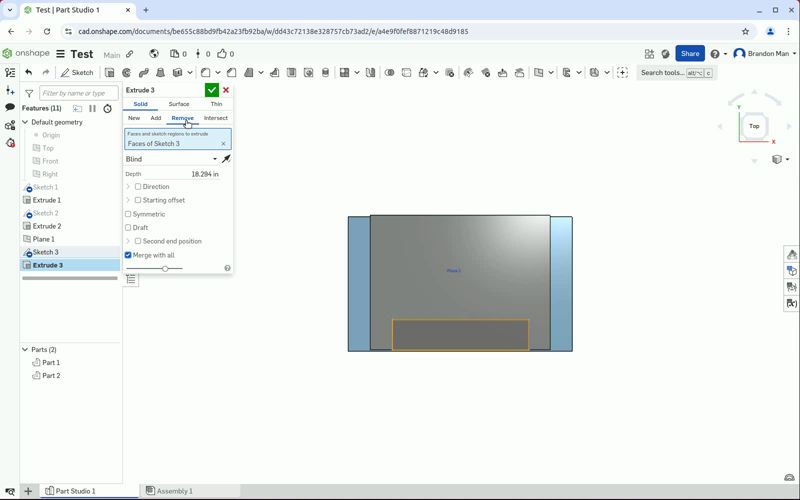
key(enter)
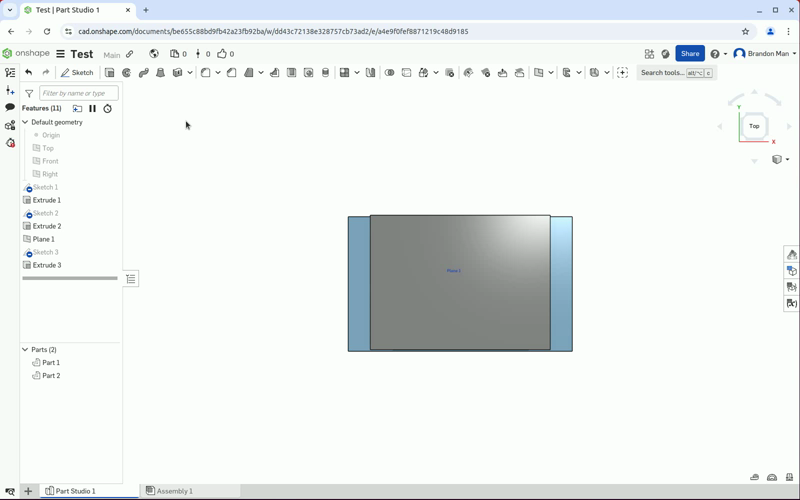
key(shift+h)
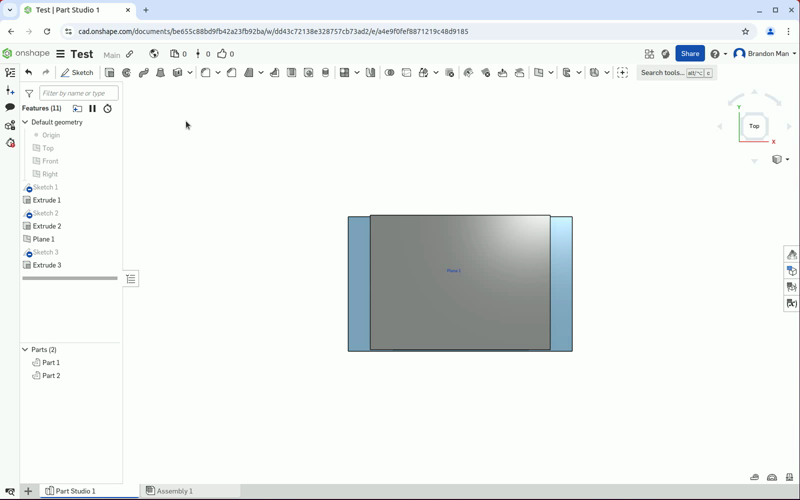
key(shift+h)
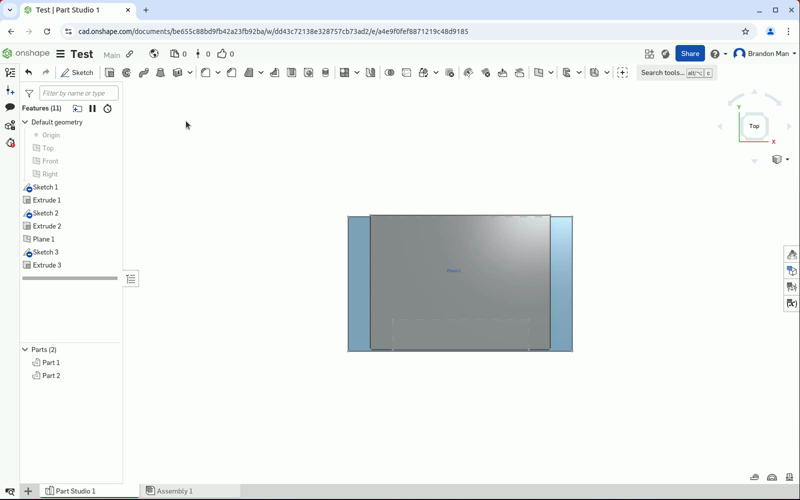
key(shift+7)
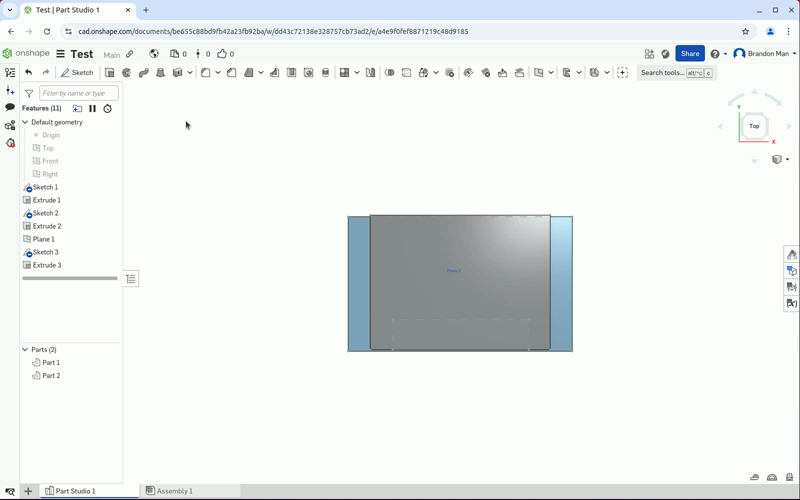
key(up, 3)
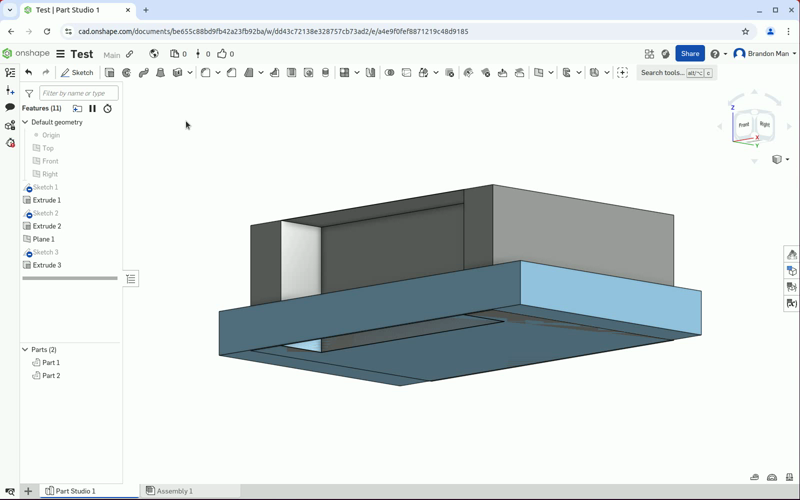
key(left, 3)
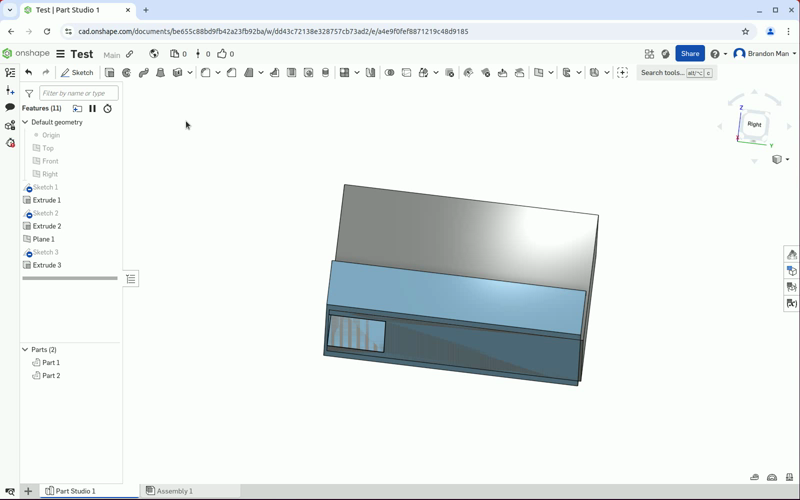
key(right, 3)
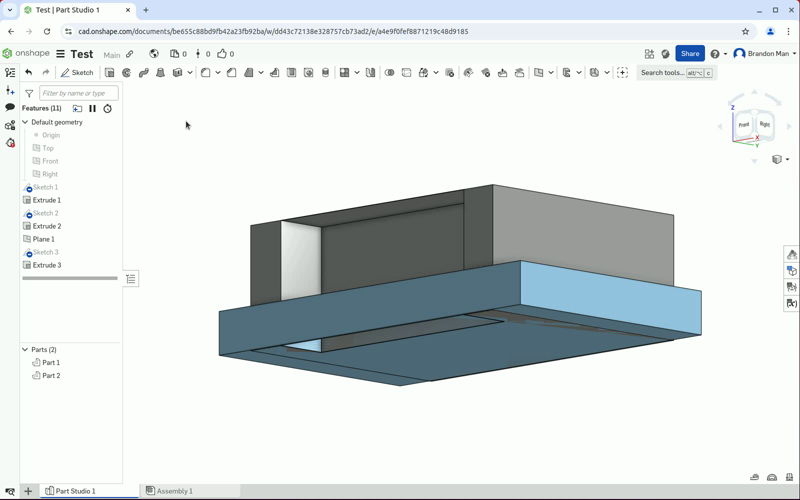
key(down, 3)
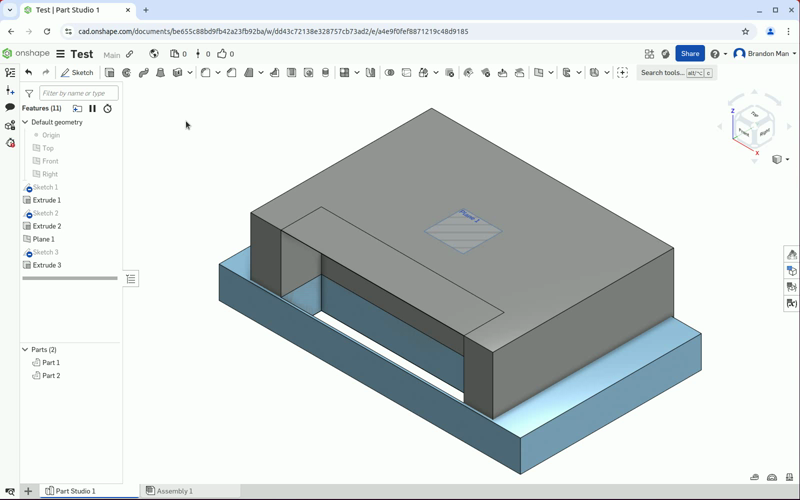
mouse_move(73, 189)
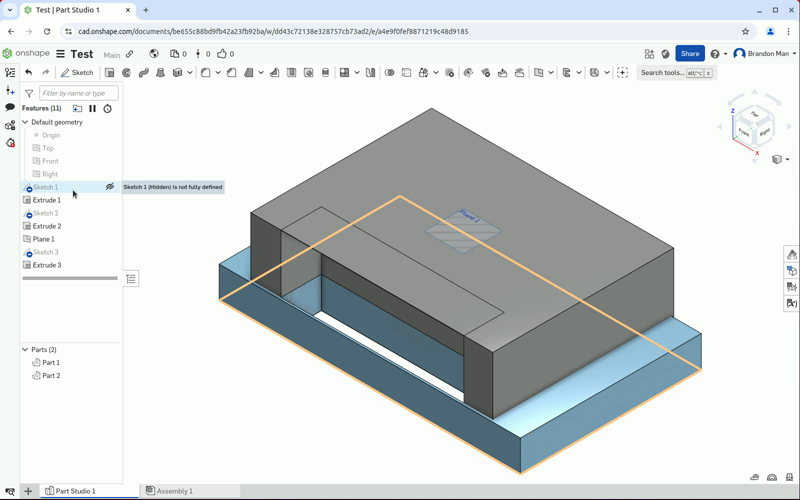
click(73, 189)